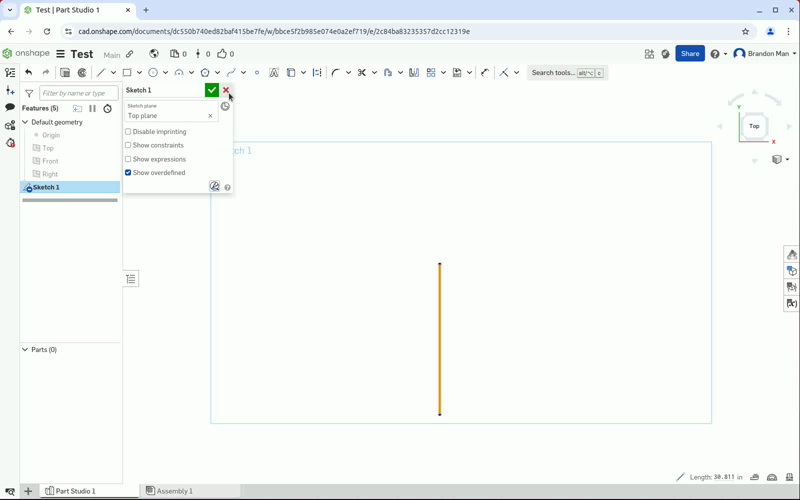
key(shift+h)
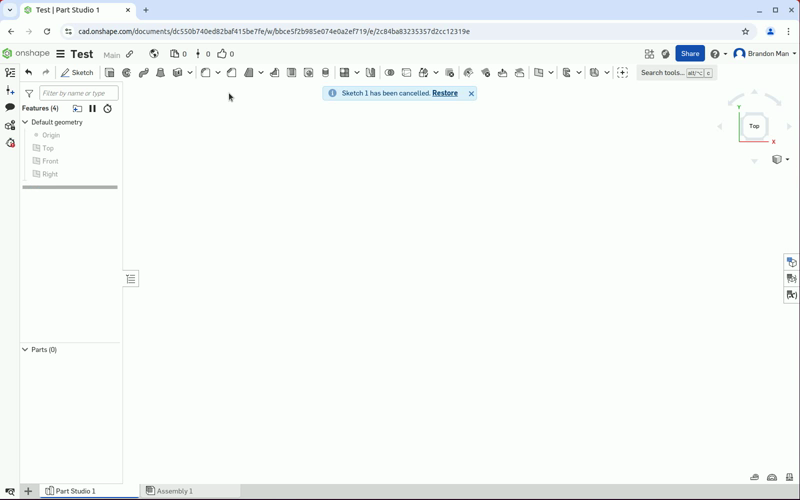
mouse_move(73, 352)
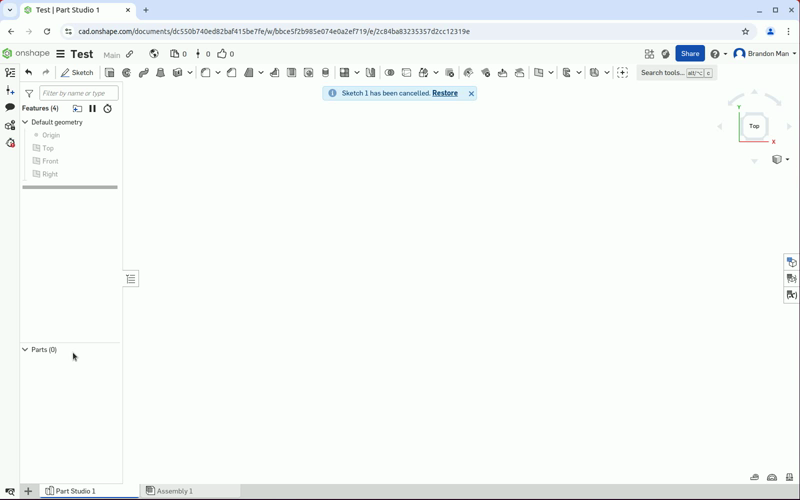
key(y)
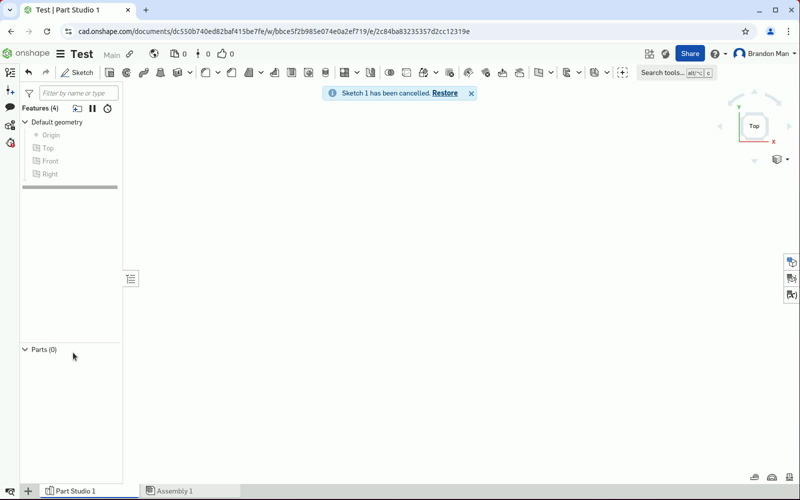
key(shift+p)
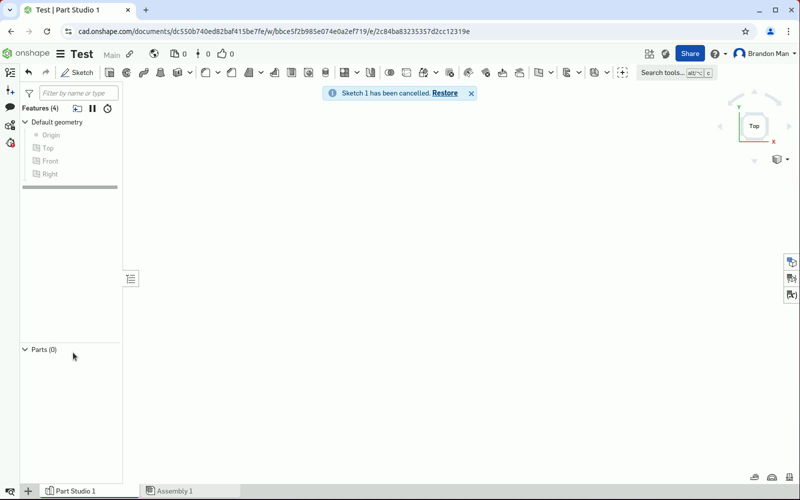
key(space)
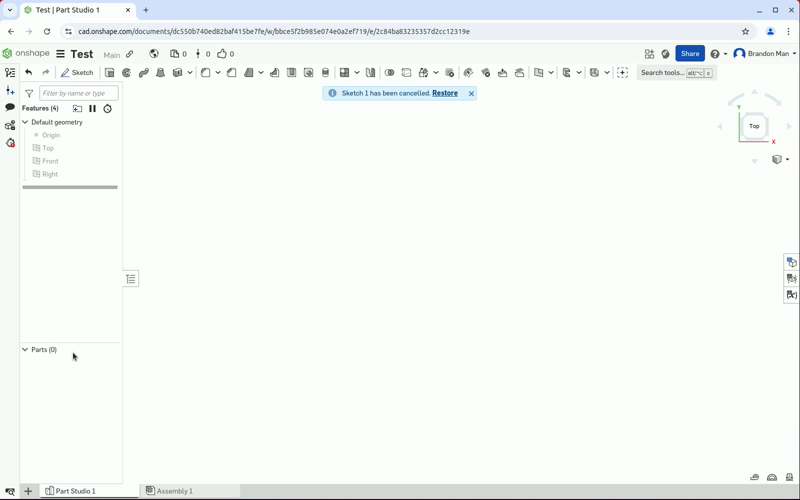
key_down(shift)
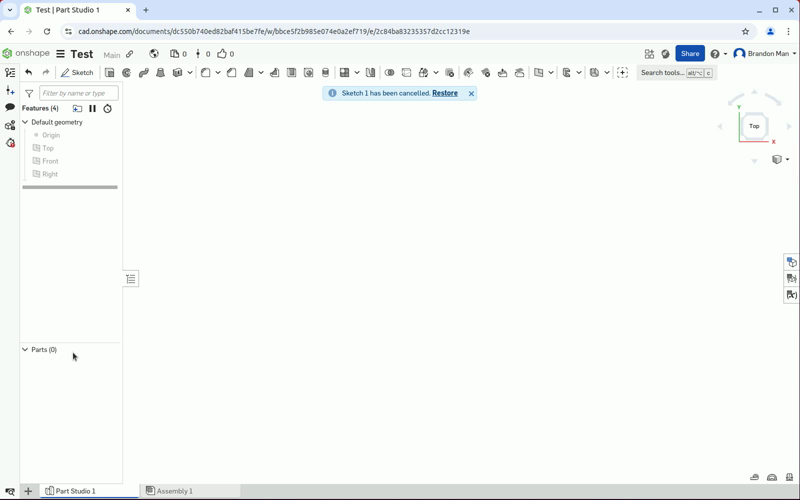
key(up)
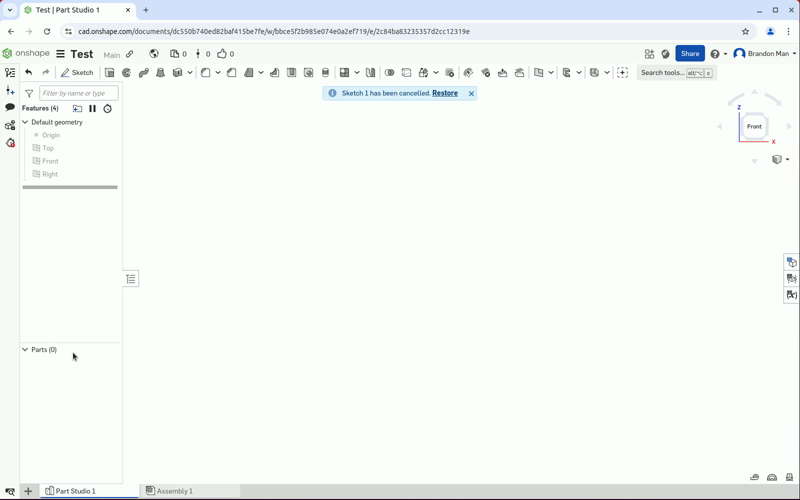
key_up(shift)
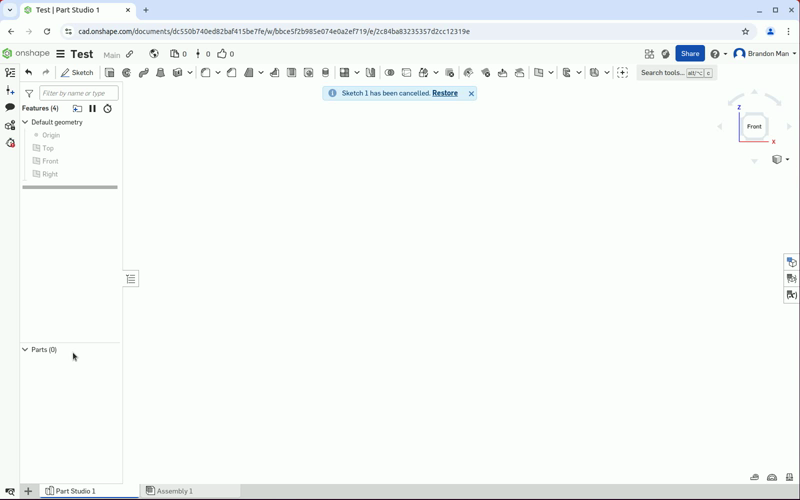
mouse_move(73, 352)
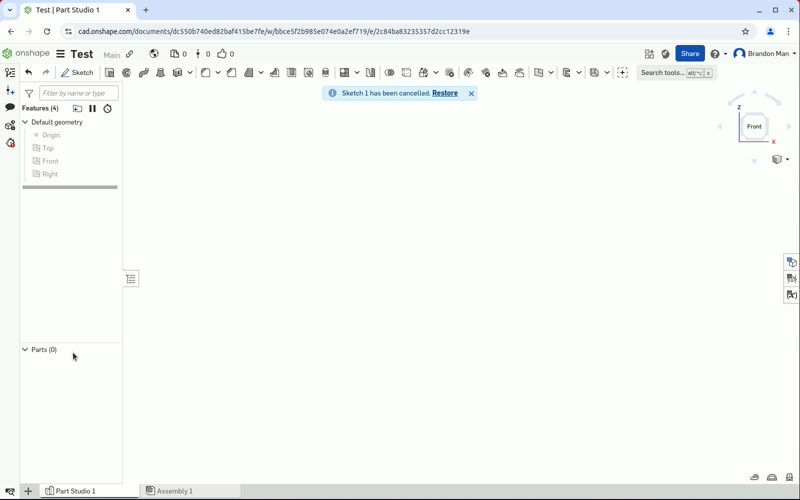
key(shift+y)
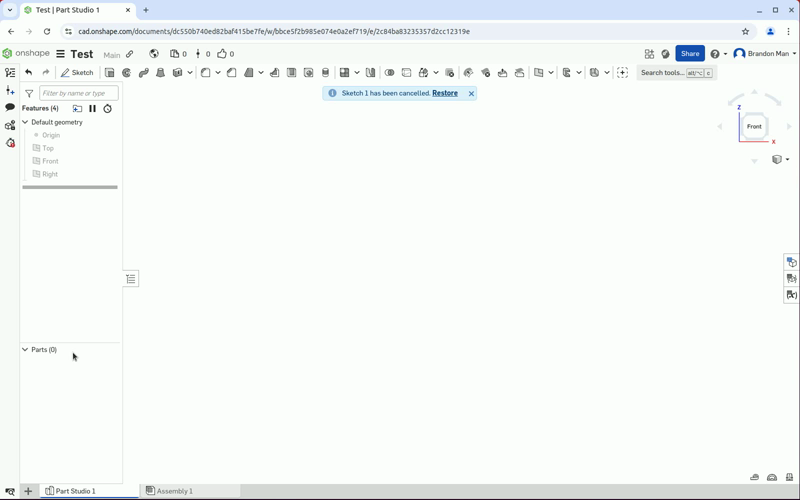
key(shift+s)
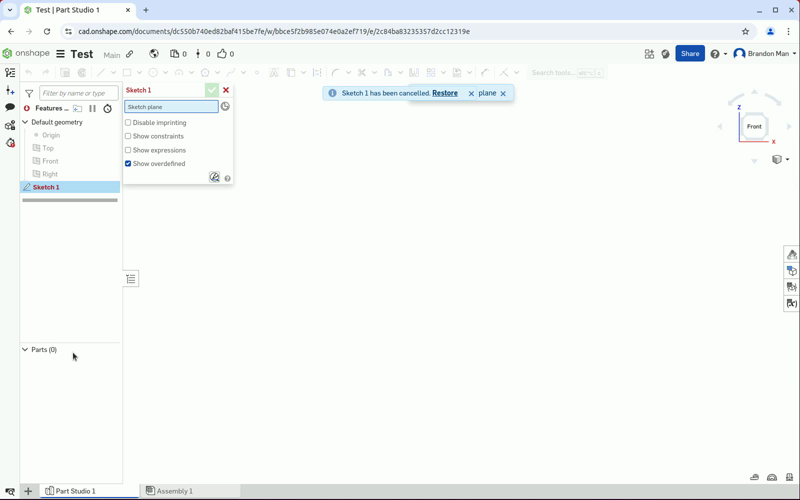
mouse_move(73, 163)
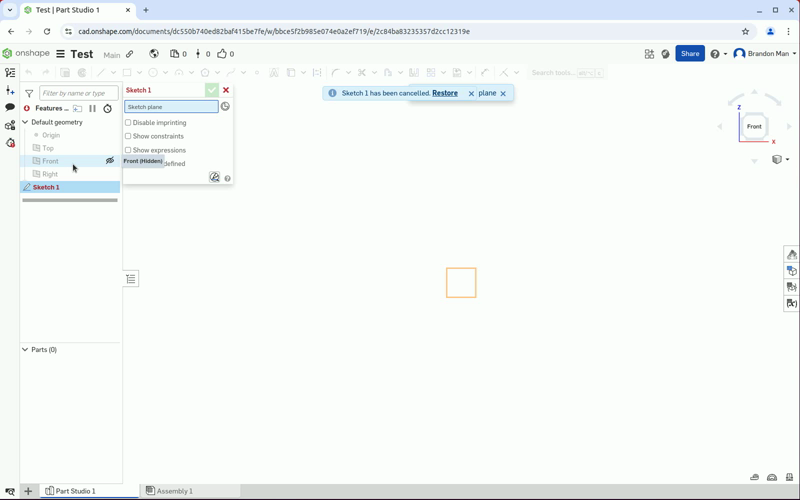
click(73, 163)
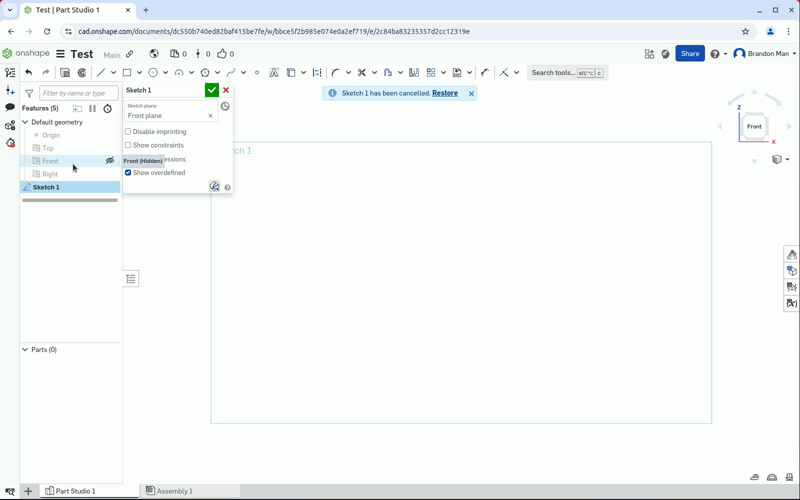
mouse_move(73, 352)
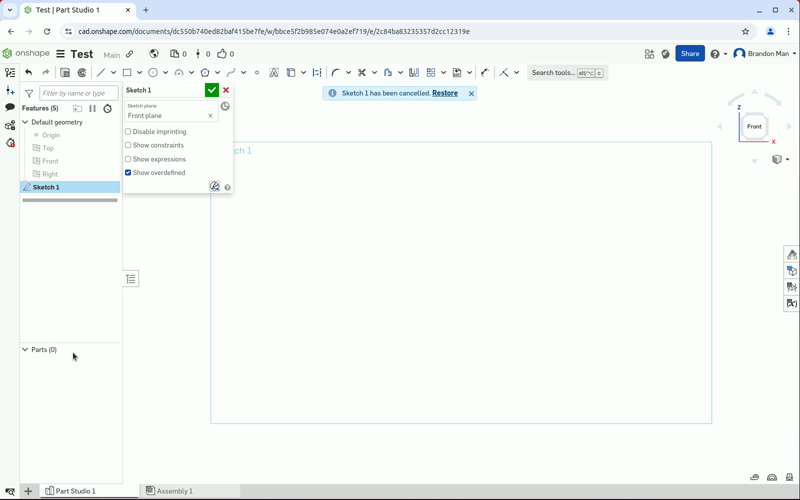
key(y)
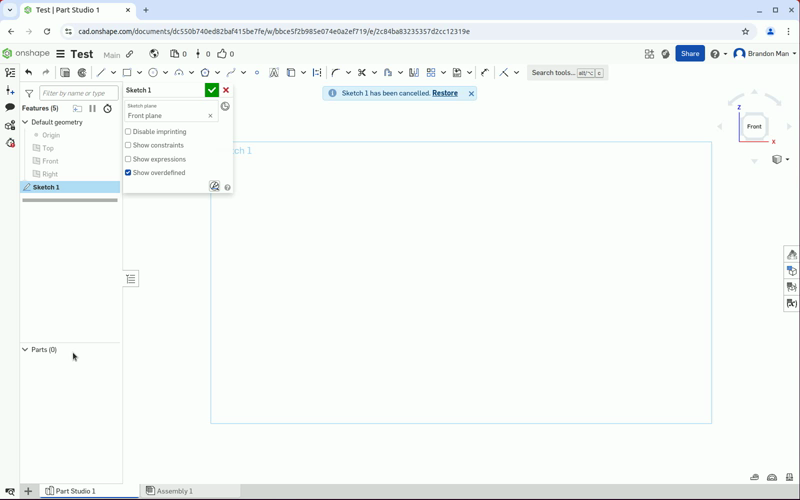
key(l)
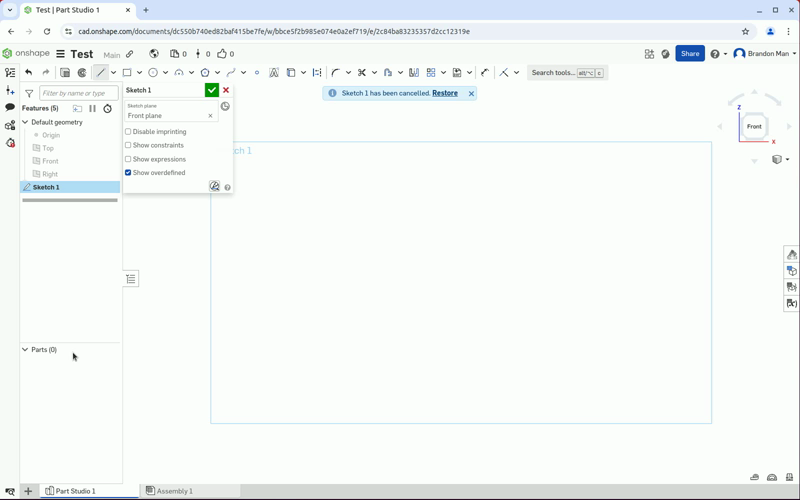
key_down(shift)
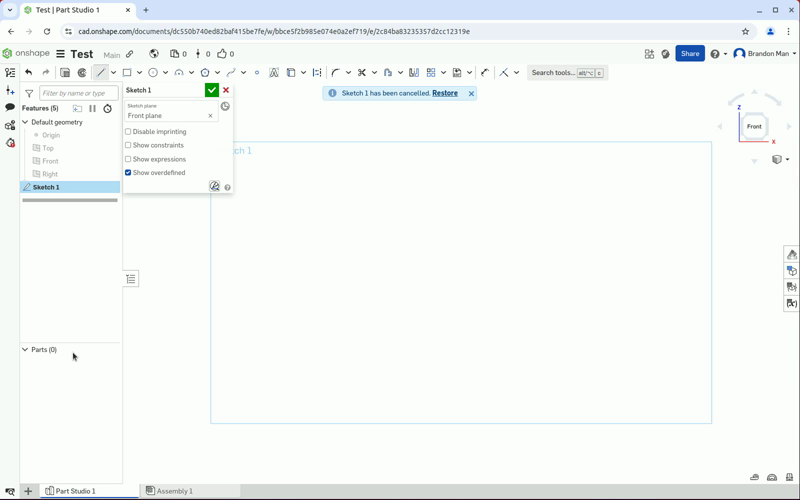
mouse_move(371, 378)
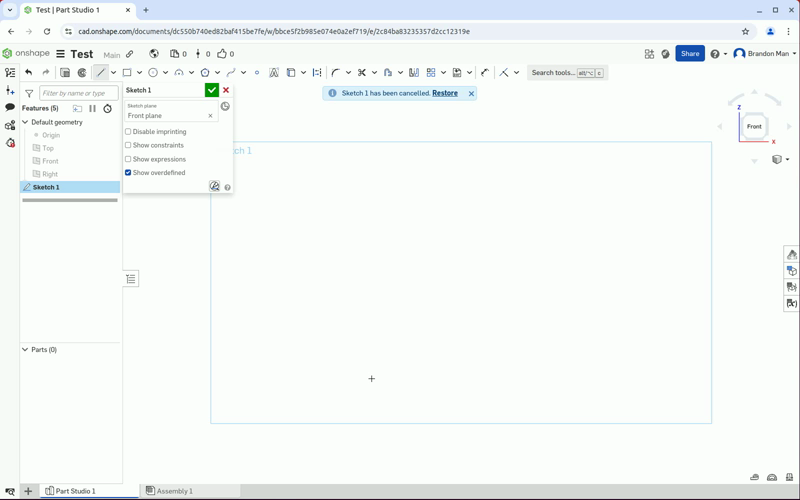
click(371, 378)
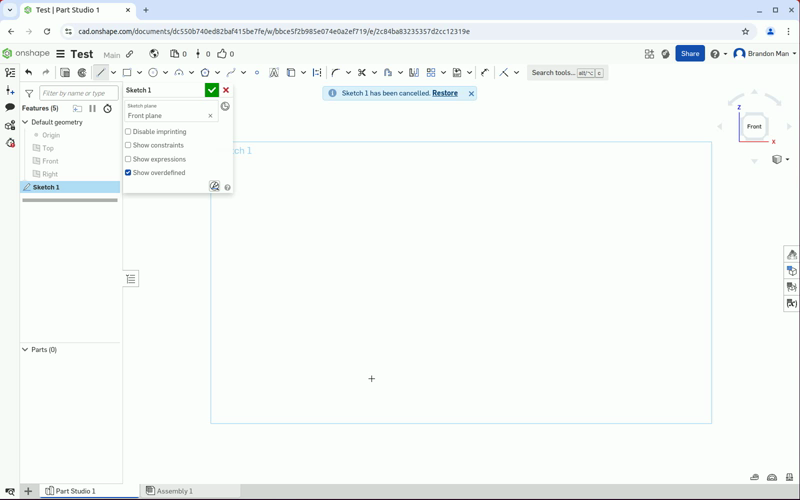
key_up(shift)
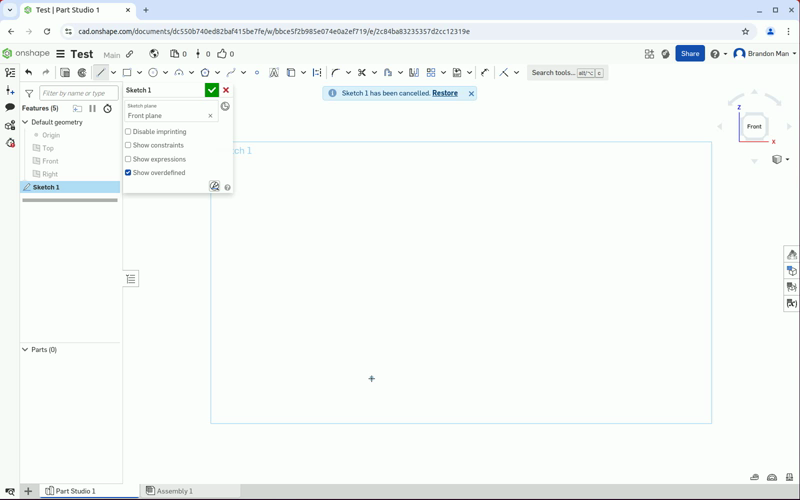
key_down(shift)
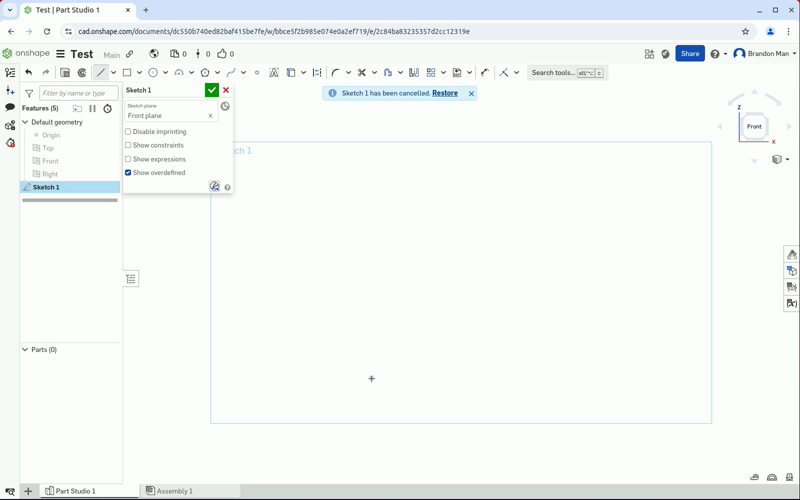
mouse_move(558, 378)
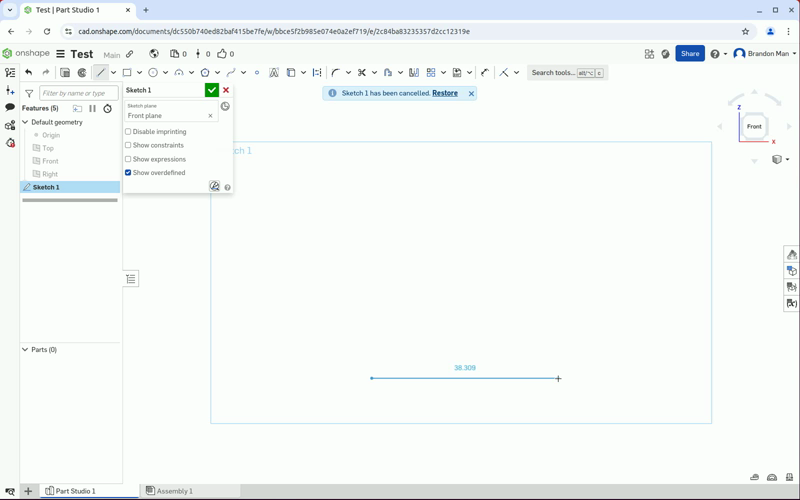
click(558, 378)
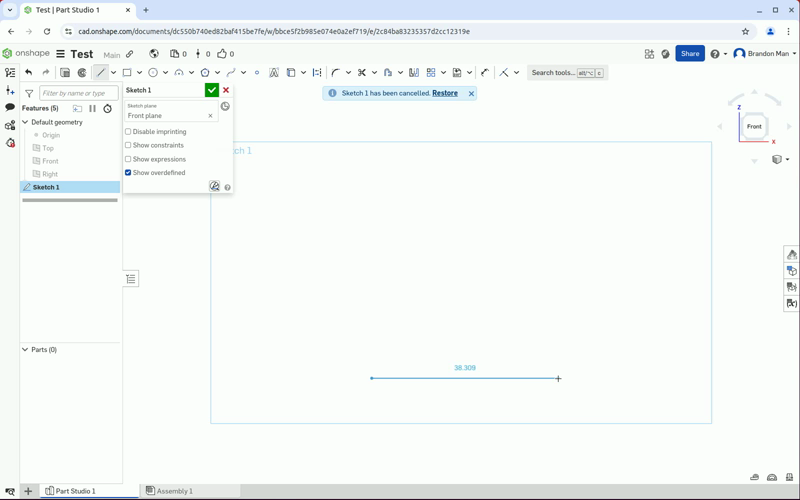
key_up(shift)
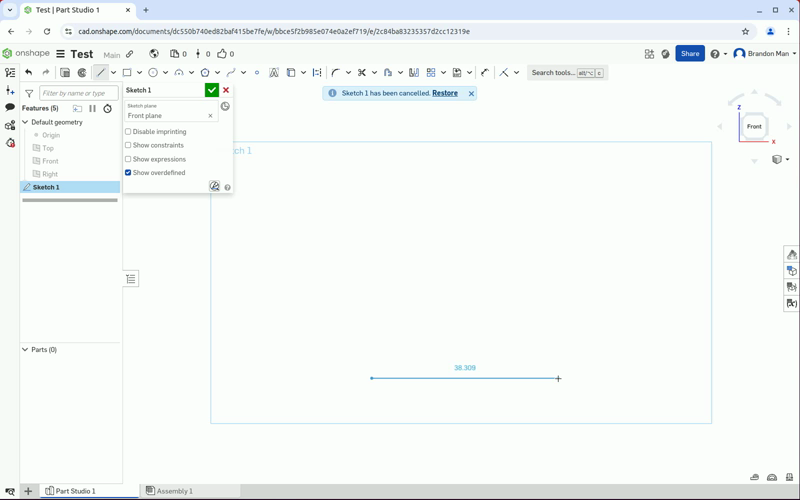
key_down(shift)
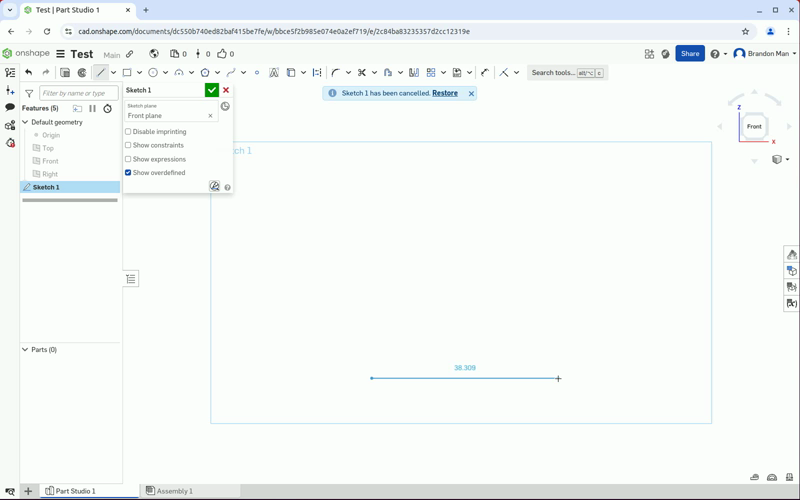
mouse_move(558, 283)
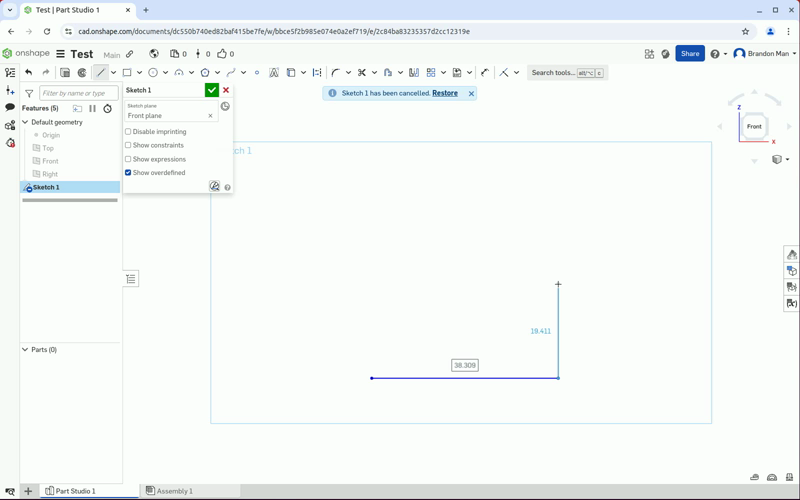
click(558, 283)
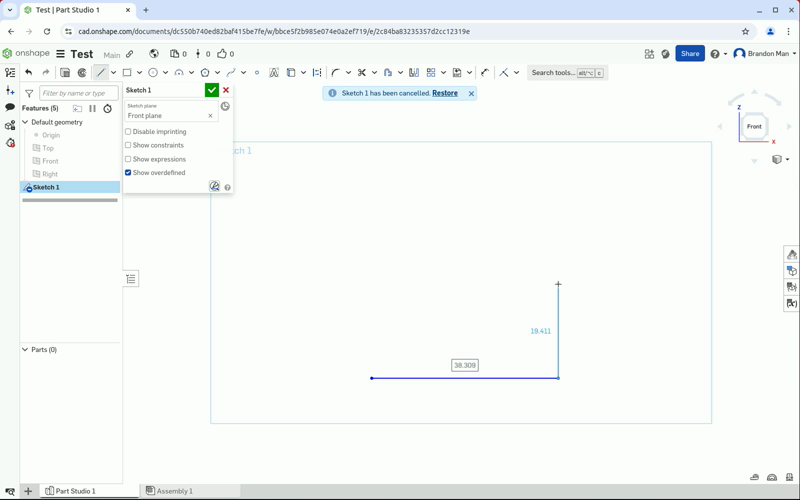
key_up(shift)
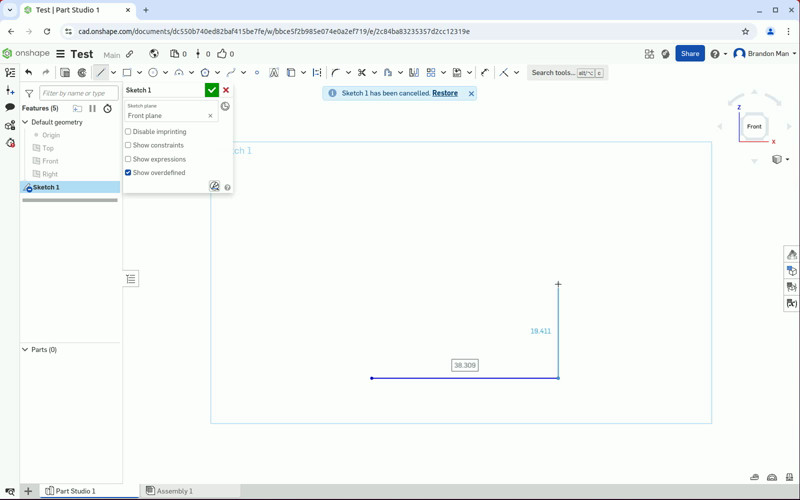
key_down(shift)
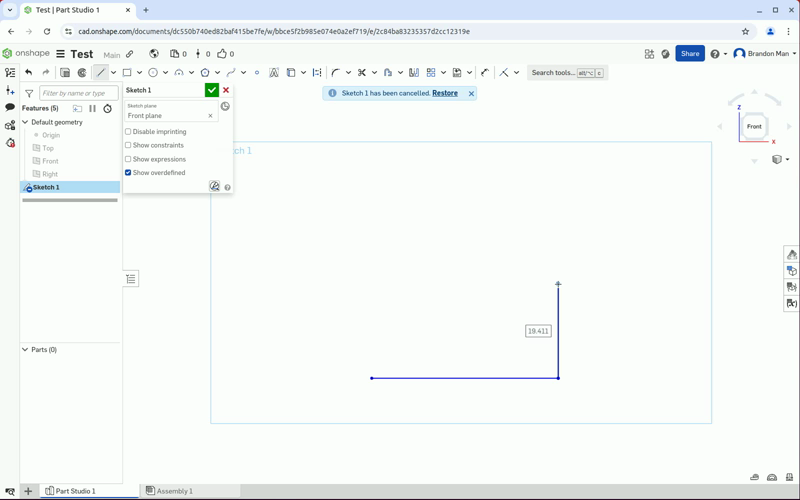
mouse_move(588, 283)
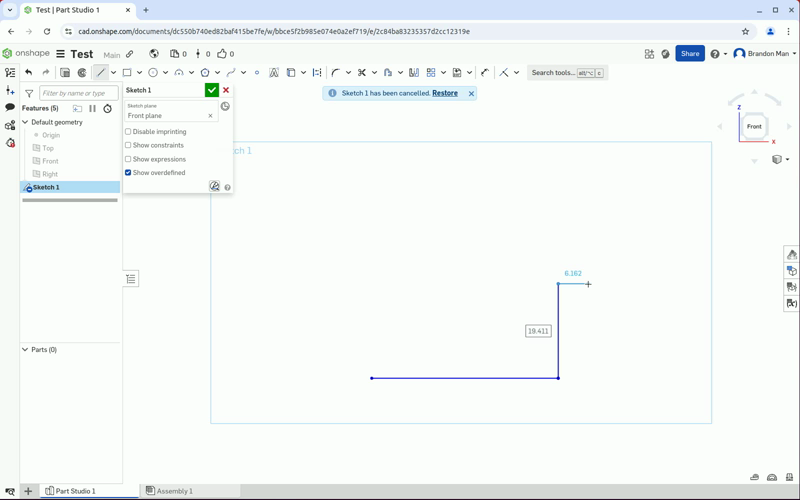
mouse_move(532, 283)
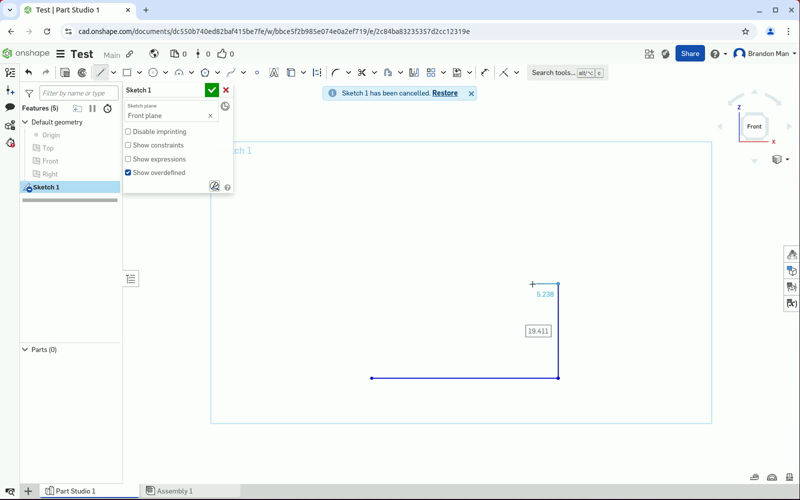
click(532, 283)
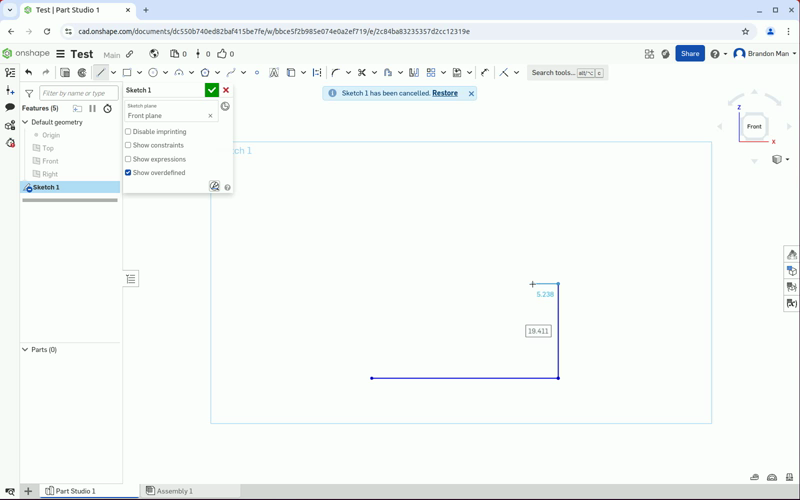
key_up(shift)
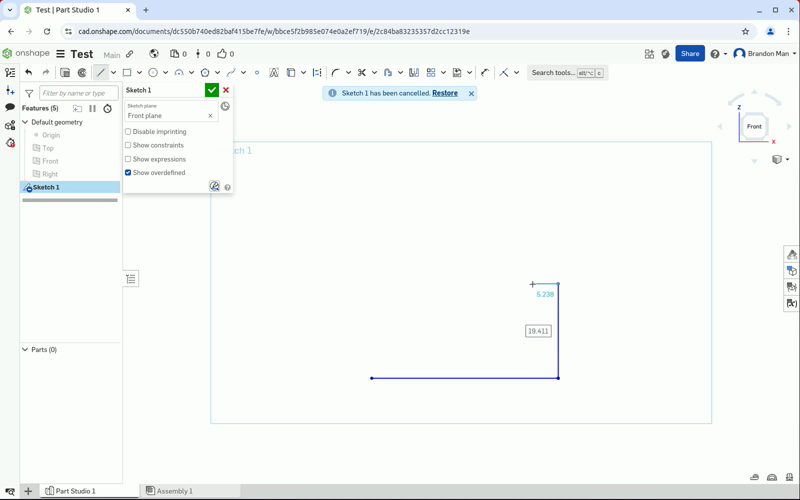
key_down(shift)
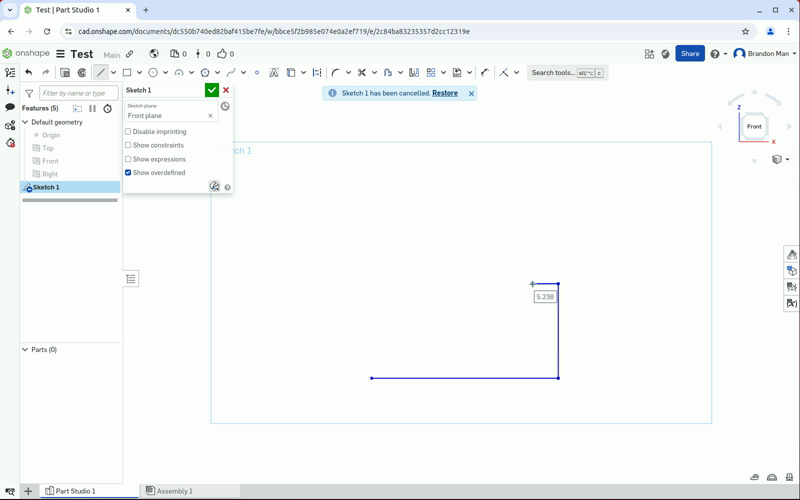
mouse_move(532, 348)
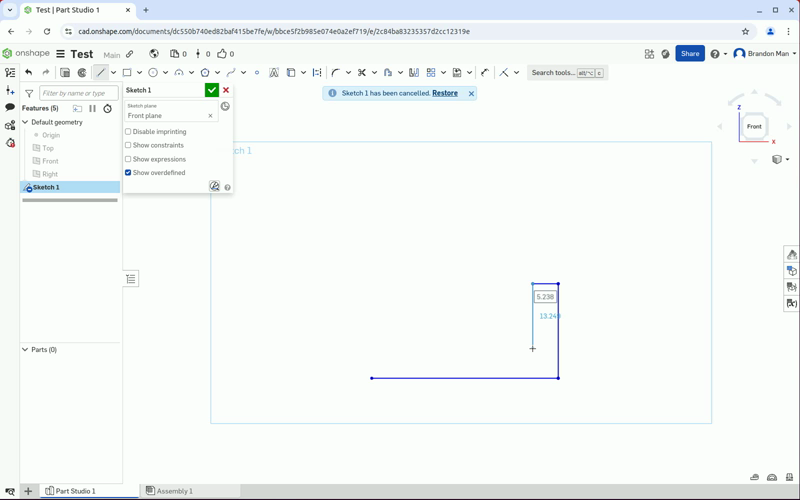
click(532, 348)
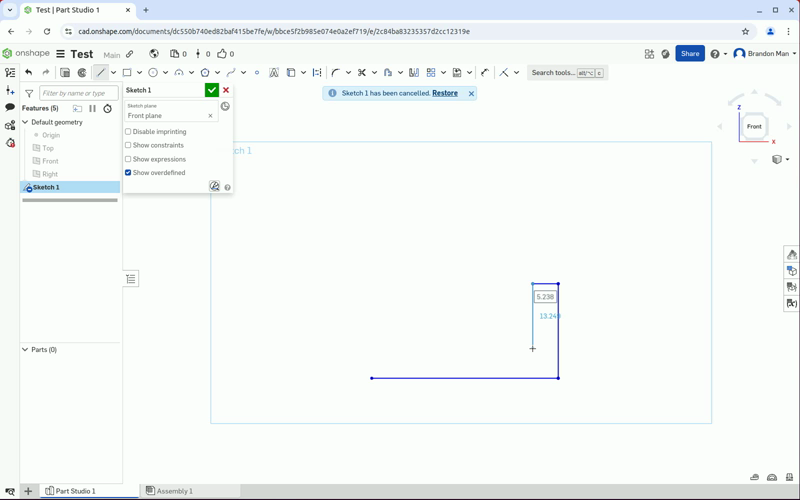
key_up(shift)
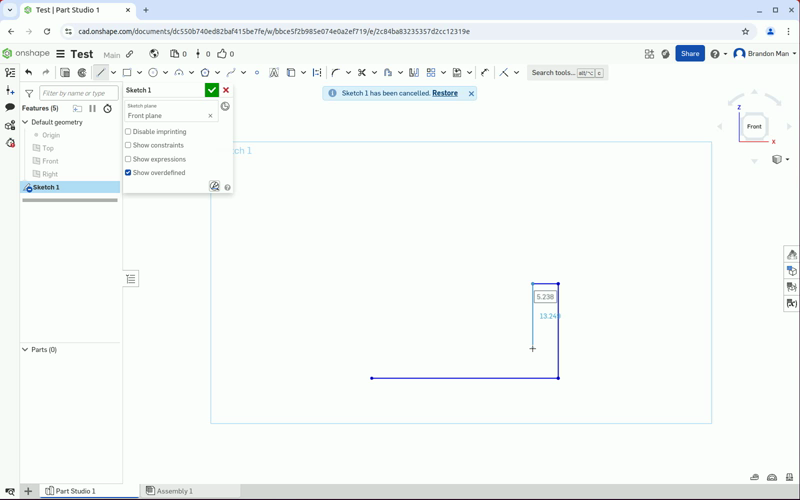
key_down(shift)
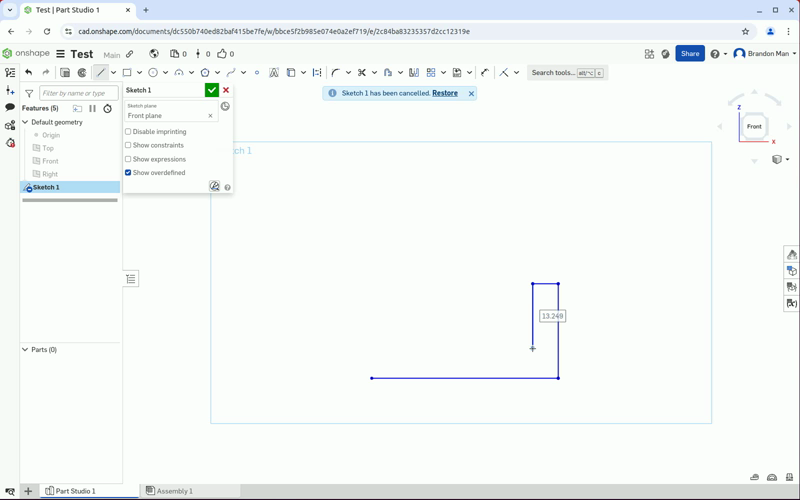
mouse_move(395, 348)
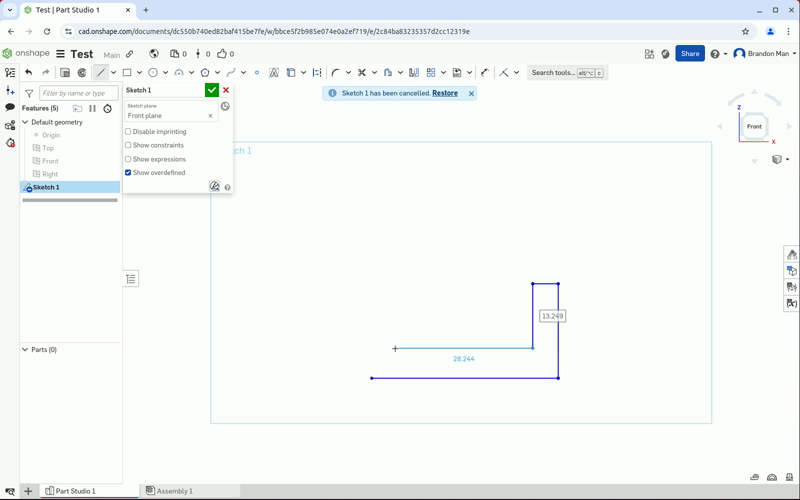
click(395, 348)
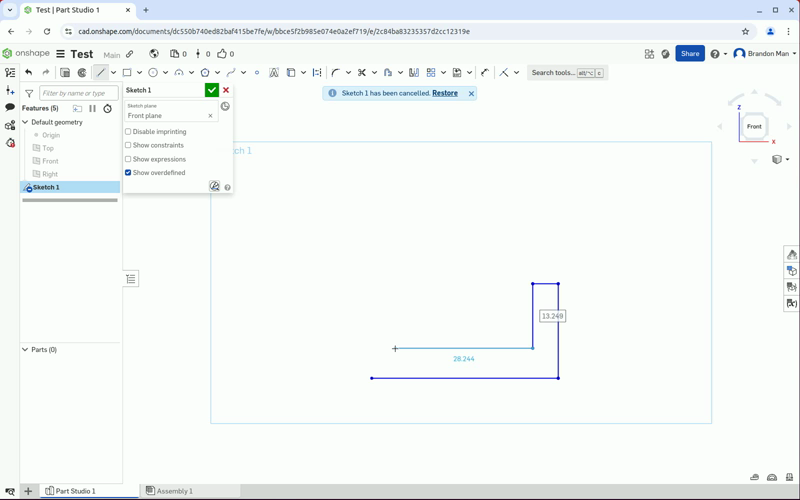
key_up(shift)
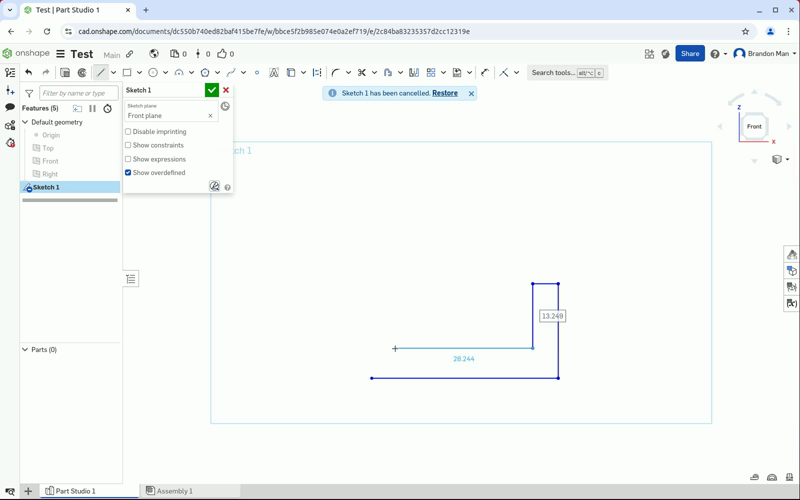
key_down(shift)
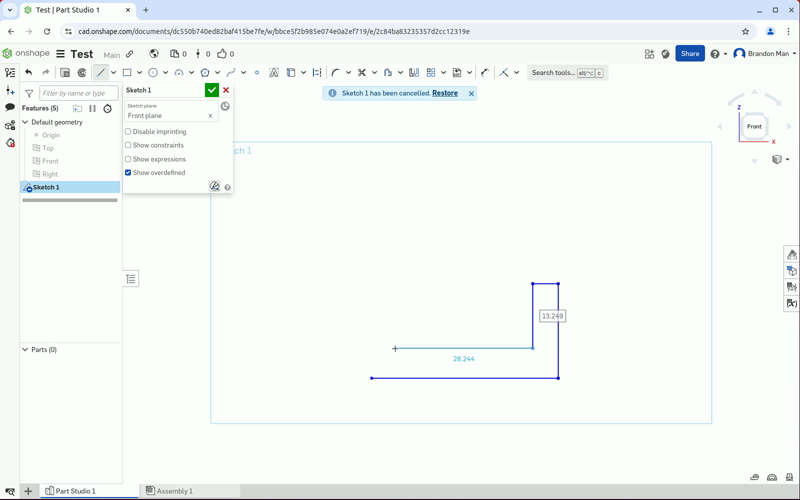
mouse_move(425, 348)
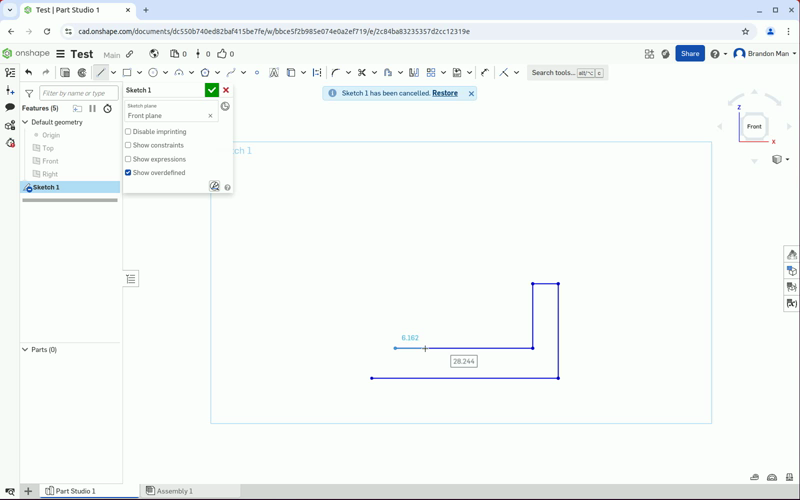
mouse_move(395, 321)
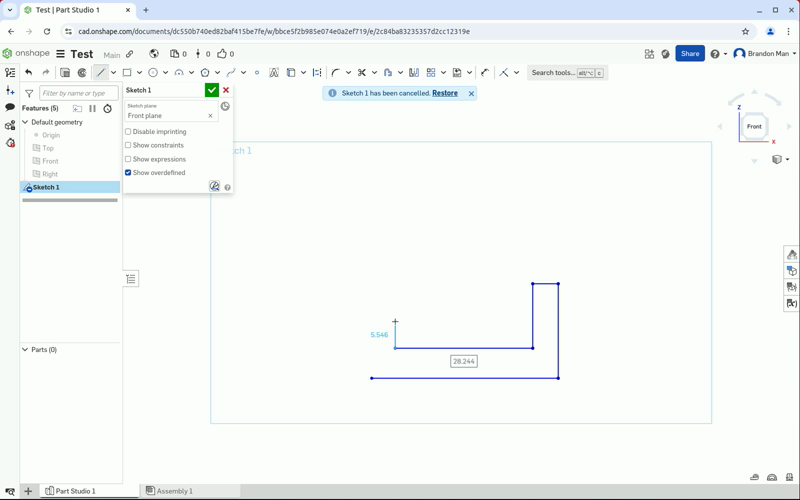
click(395, 321)
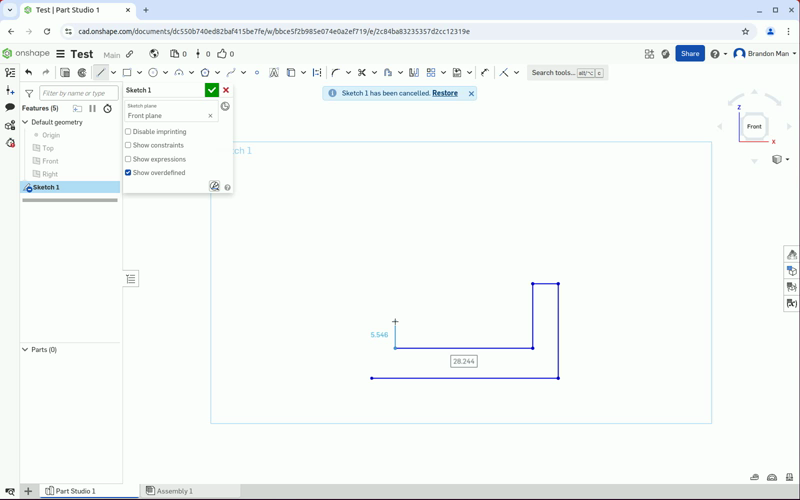
key_up(shift)
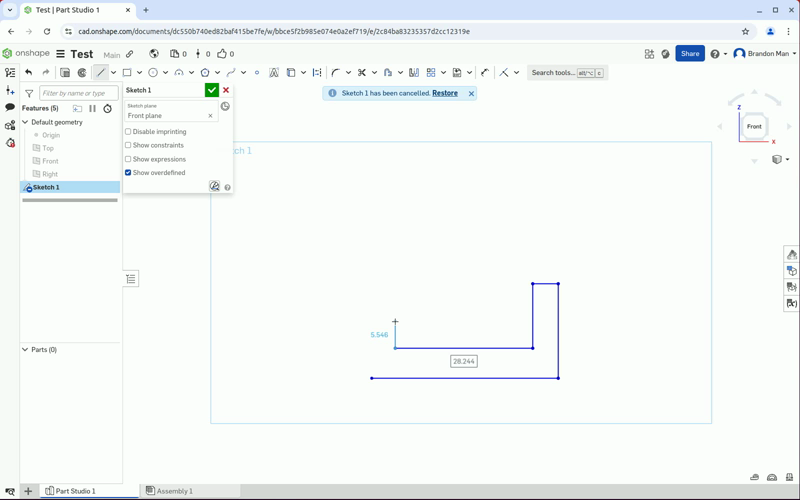
key_down(shift)
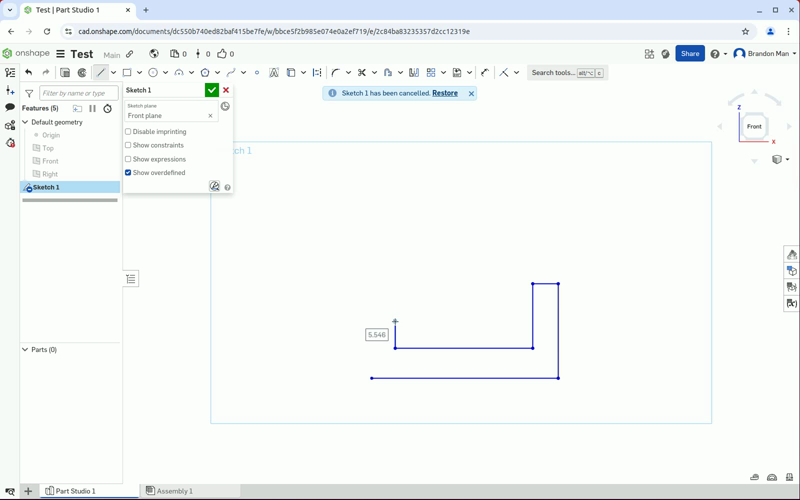
mouse_move(425, 321)
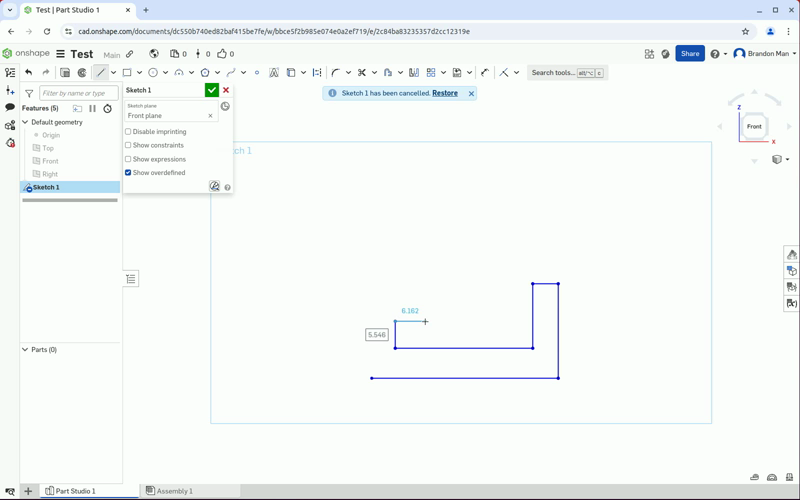
mouse_move(371, 318)
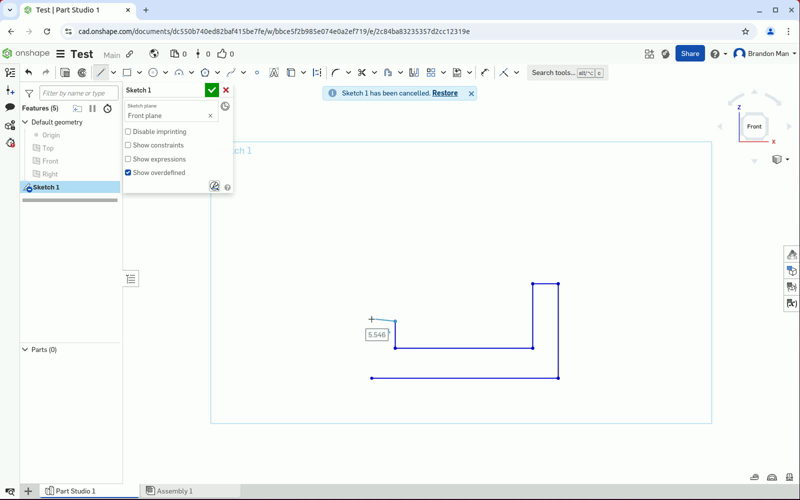
click(371, 318)
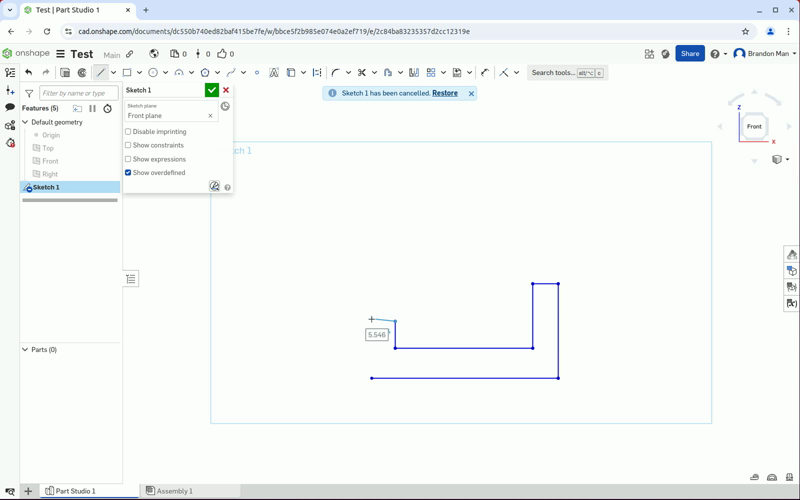
key_up(shift)
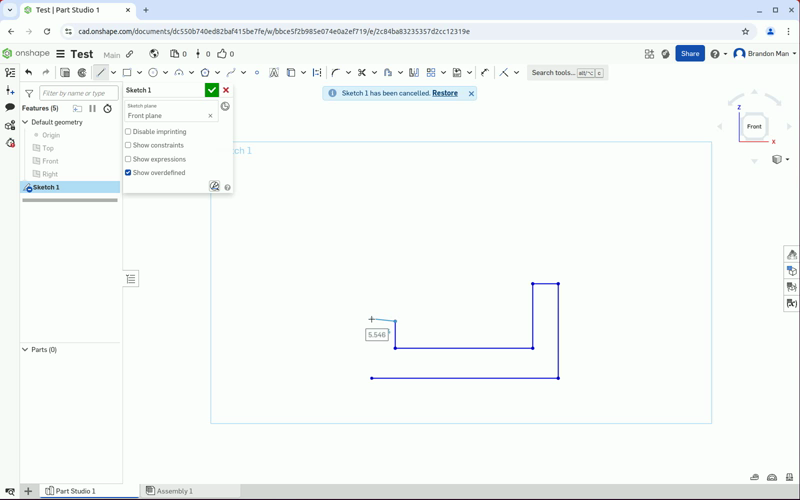
mouse_move(401, 318)
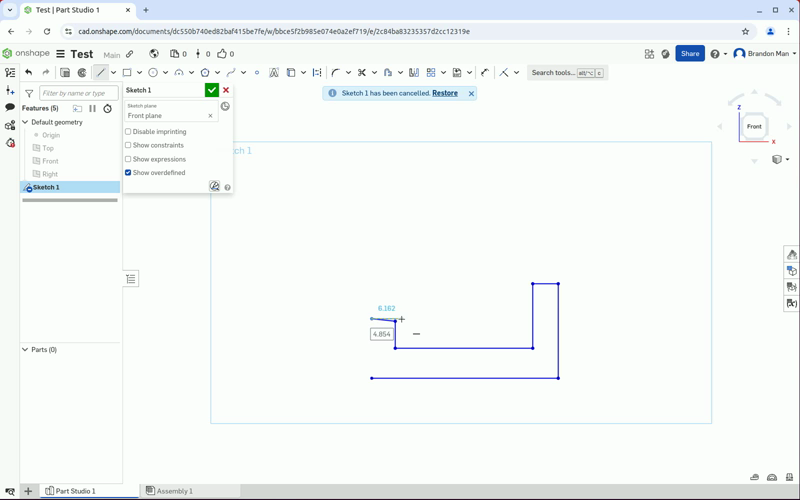
key_down(shift)
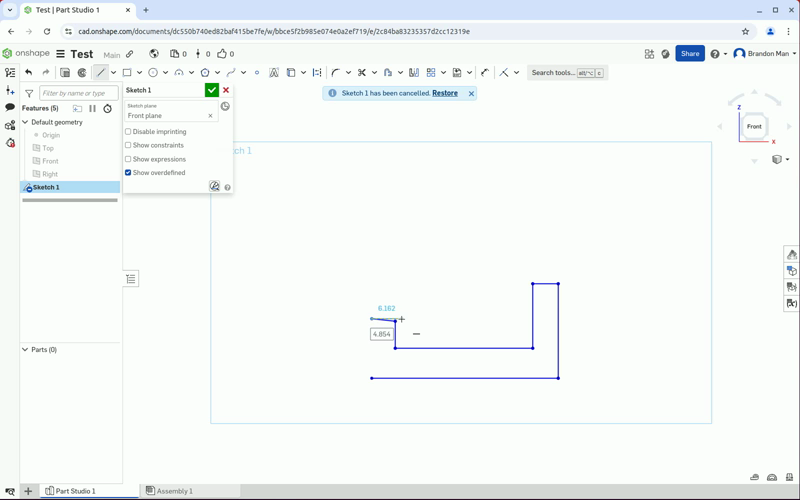
mouse_move(371, 378)
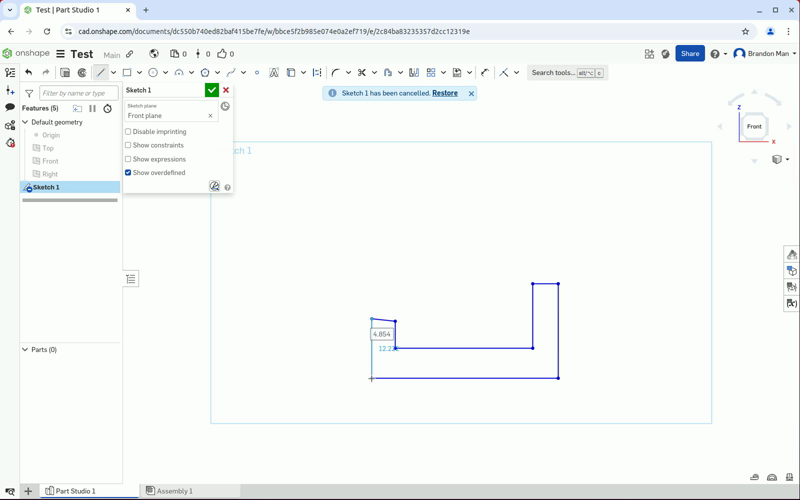
key_up(shift)
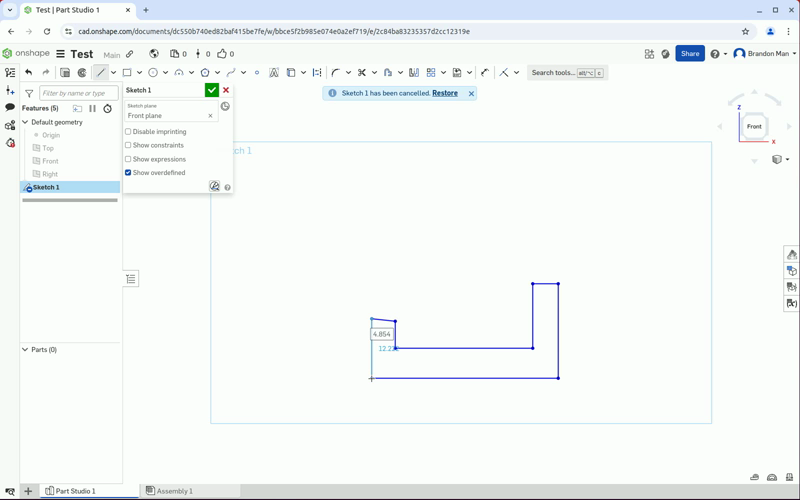
click(371, 378)
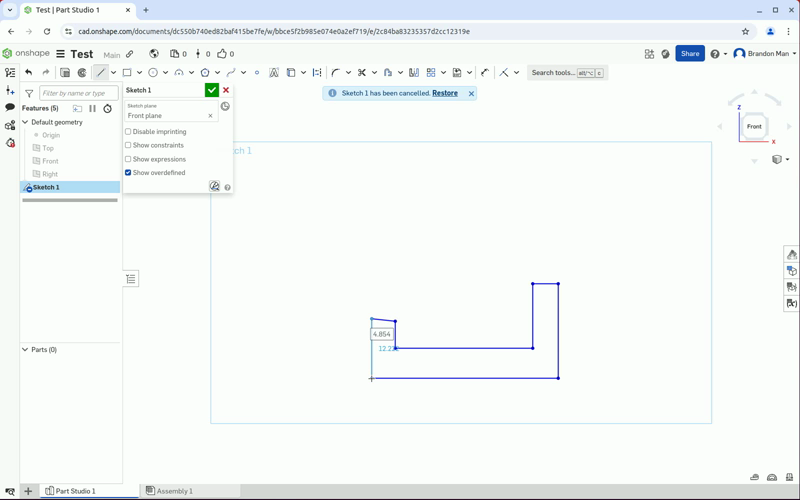
key(esc)
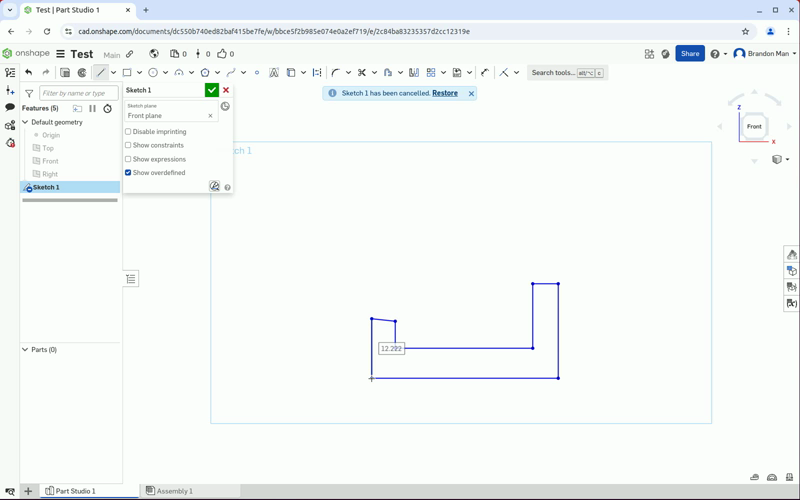
mouse_move(386, 369)
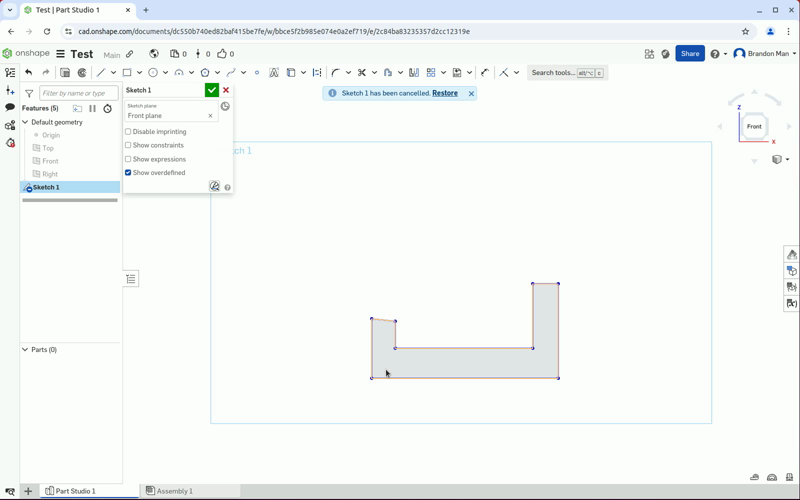
click(386, 369)
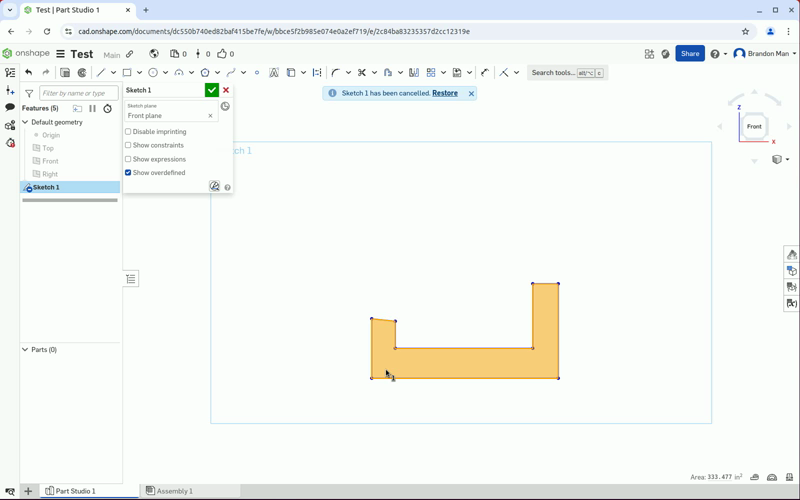
mouse_move(73, 352)
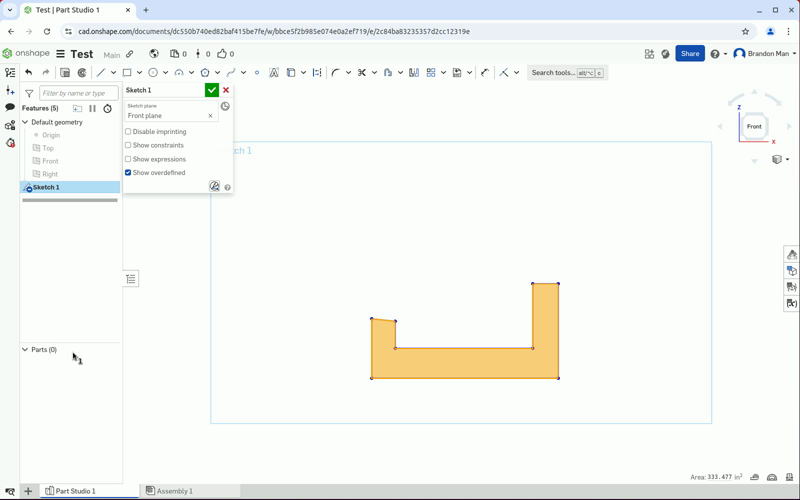
key(shift+y)
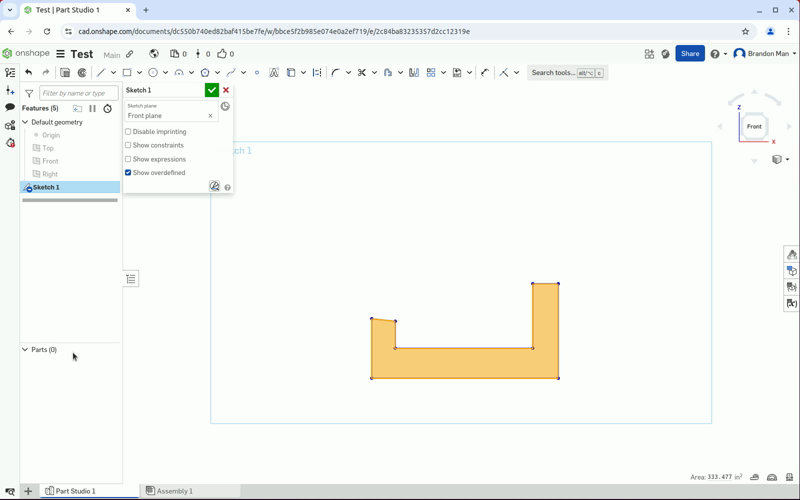
key(shift+e)
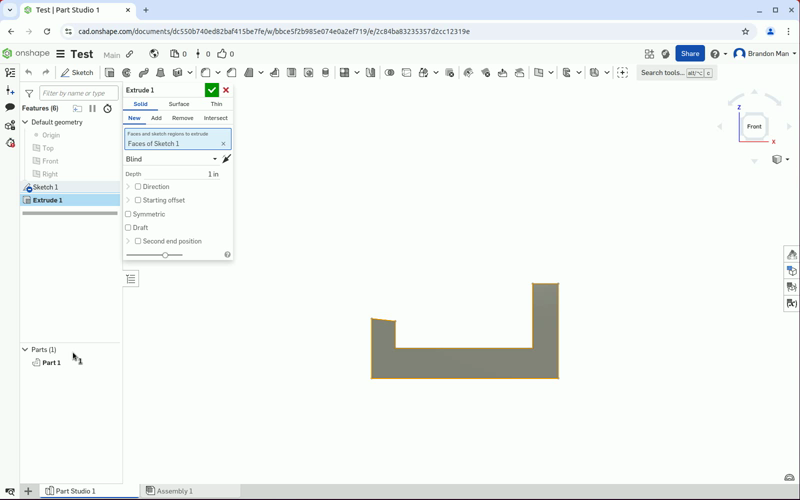
mouse_move(143, 106)
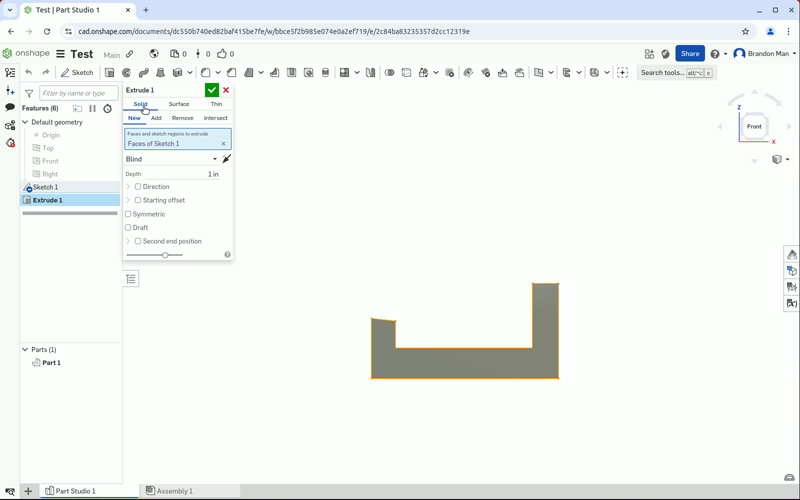
click(143, 106)
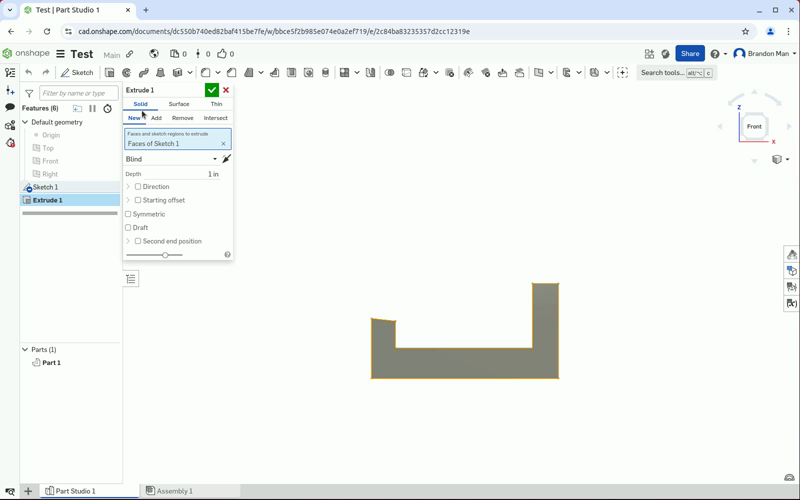
mouse_move(137, 120)
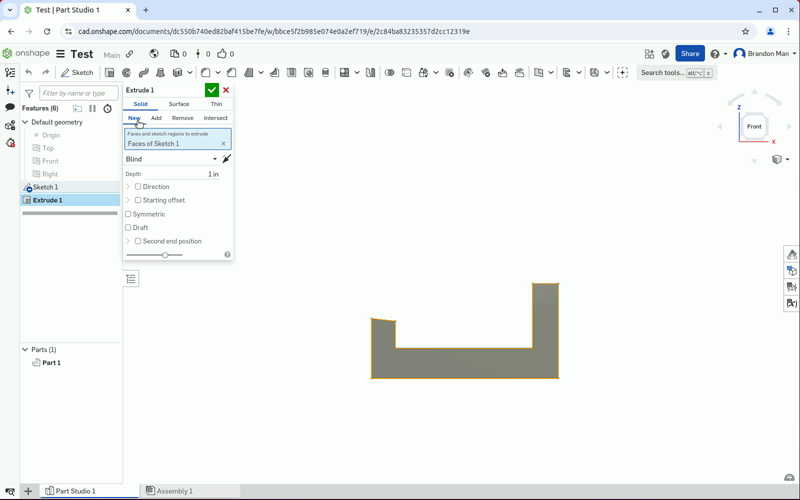
click(137, 120)
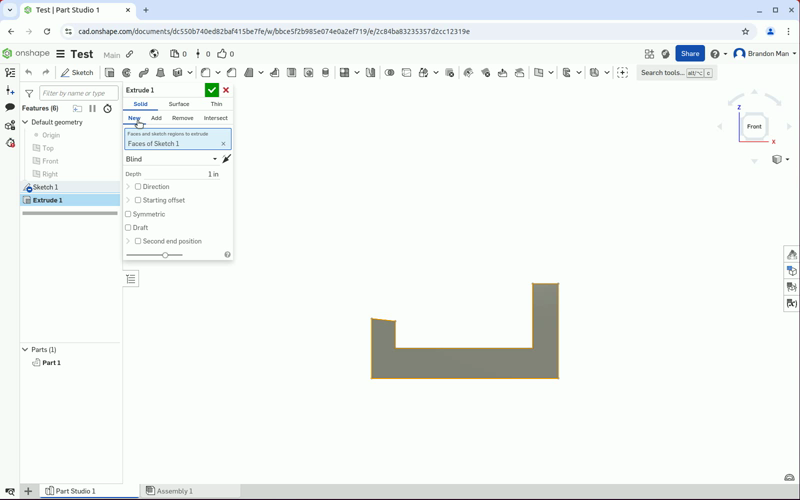
key(tab, 4)
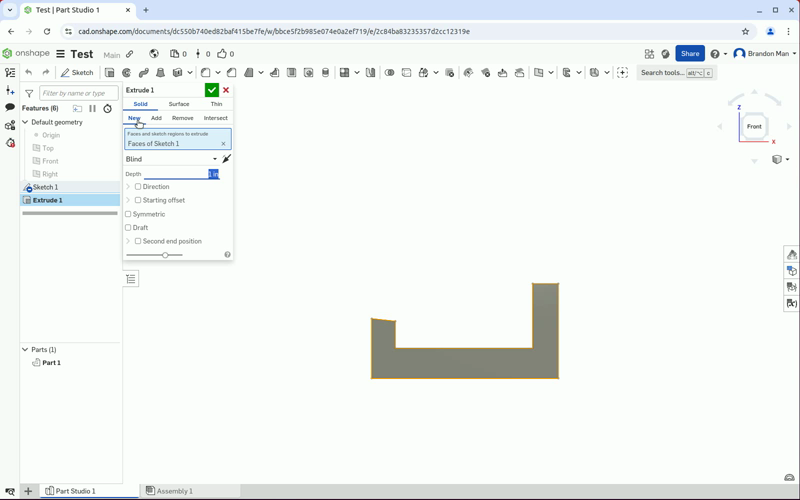
text(46.216)
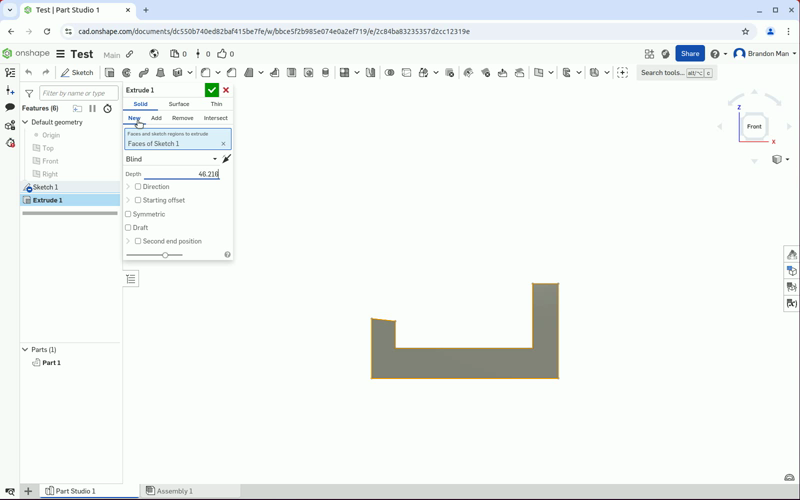
key(tab, 3)
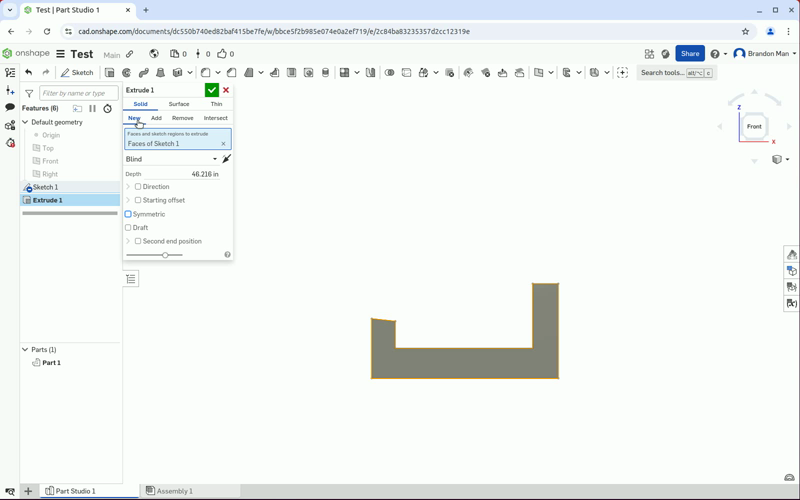
key(space)
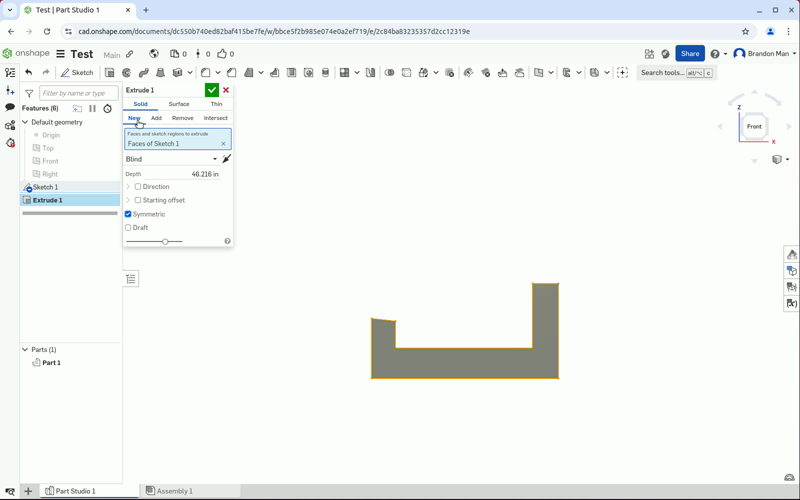
key(enter)
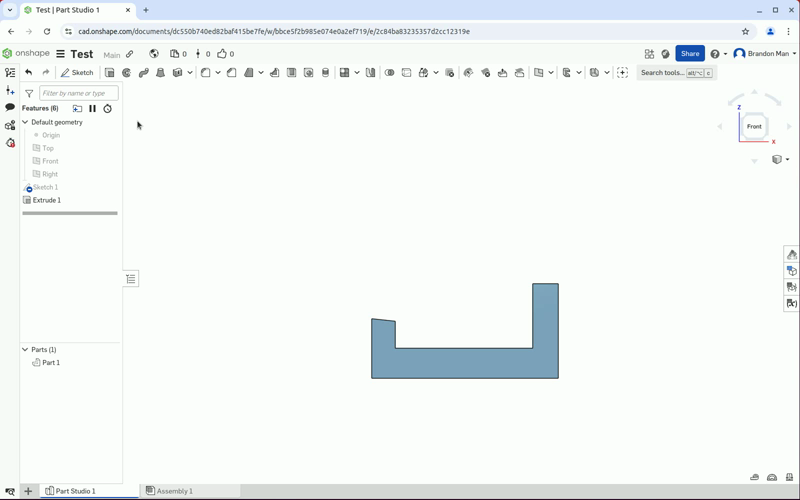
key(shift+h)
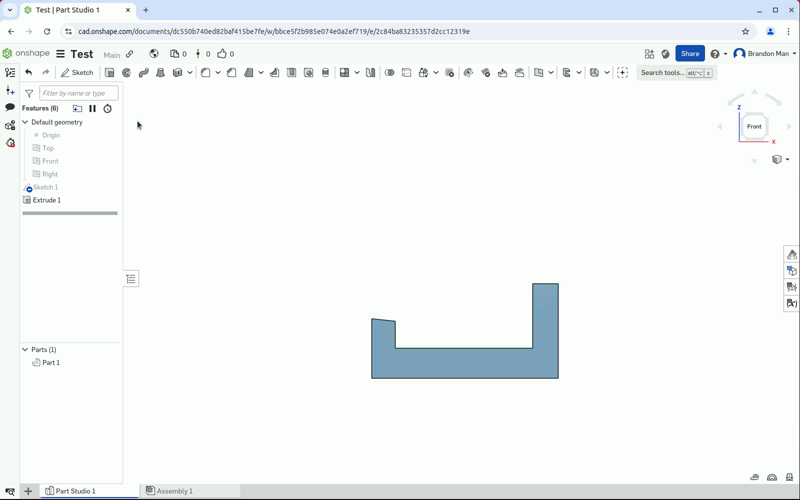
key(shift+h)
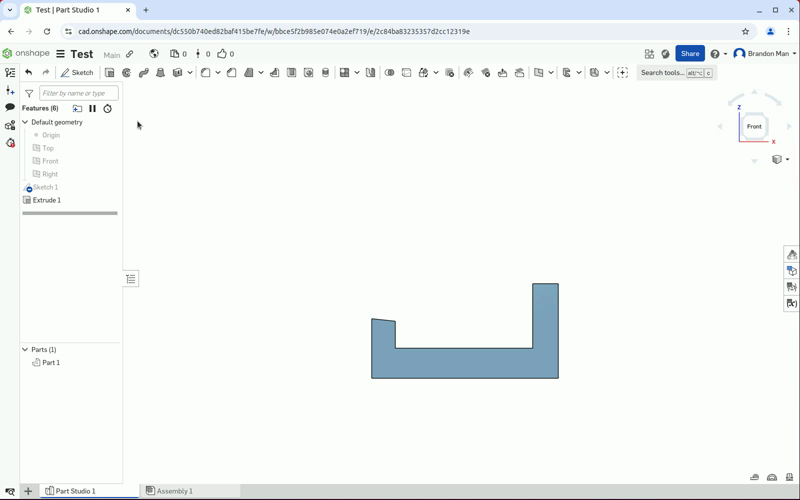
mouse_move(73, 189)
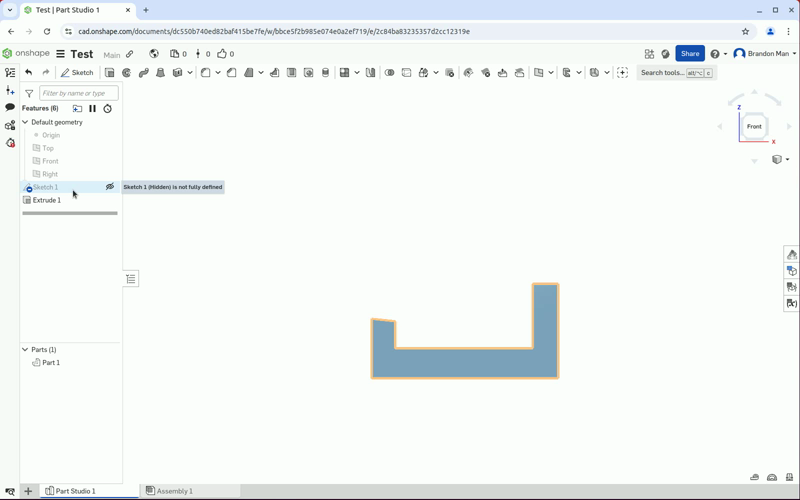
click(73, 189)
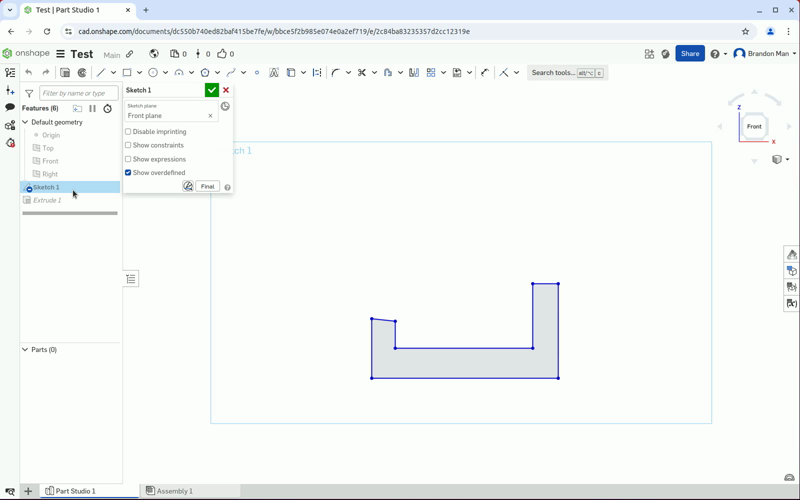
mouse_move(229, 92)
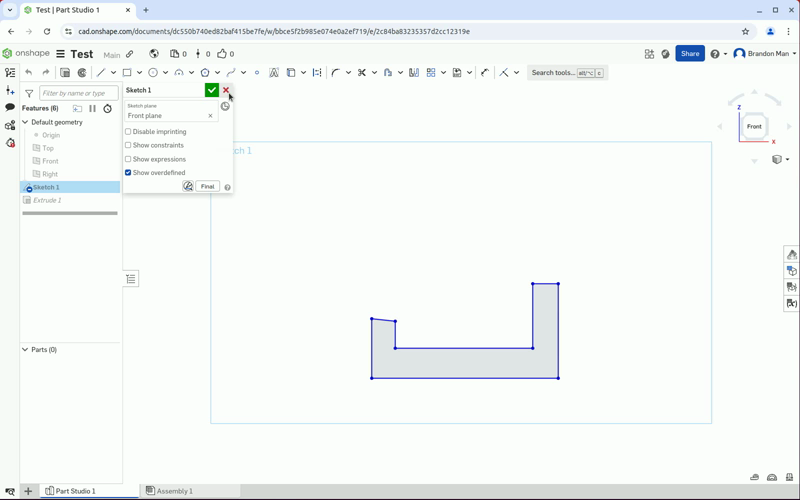
click(229, 92)
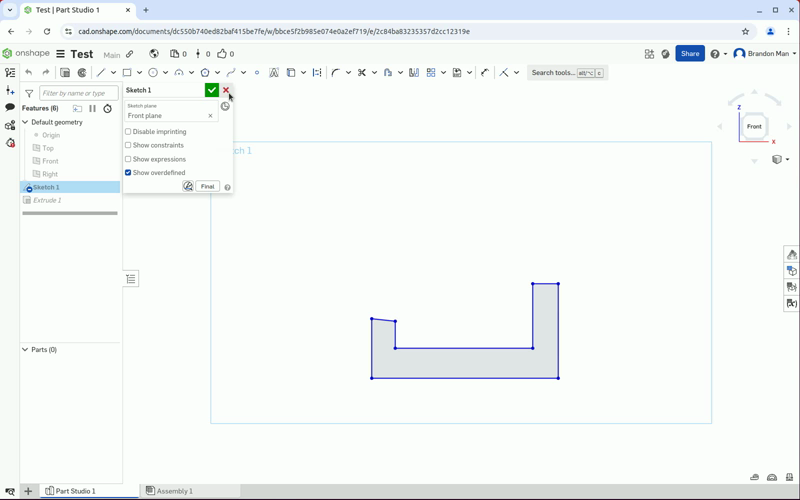
key(shift+s)
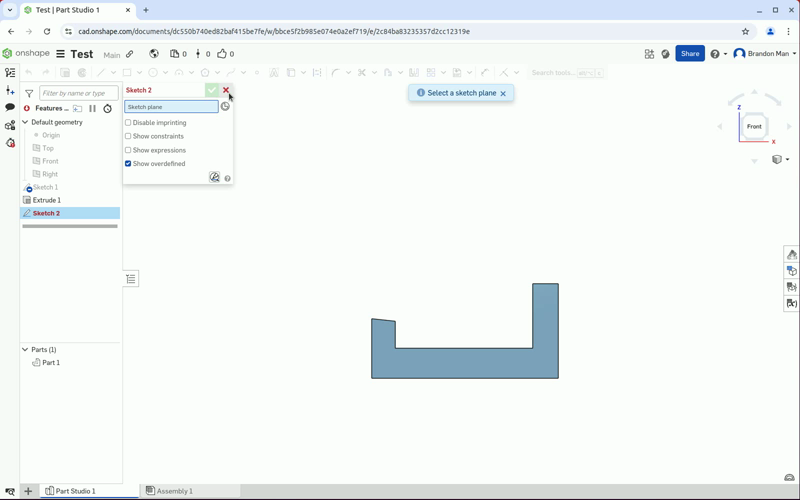
mouse_move(73, 163)
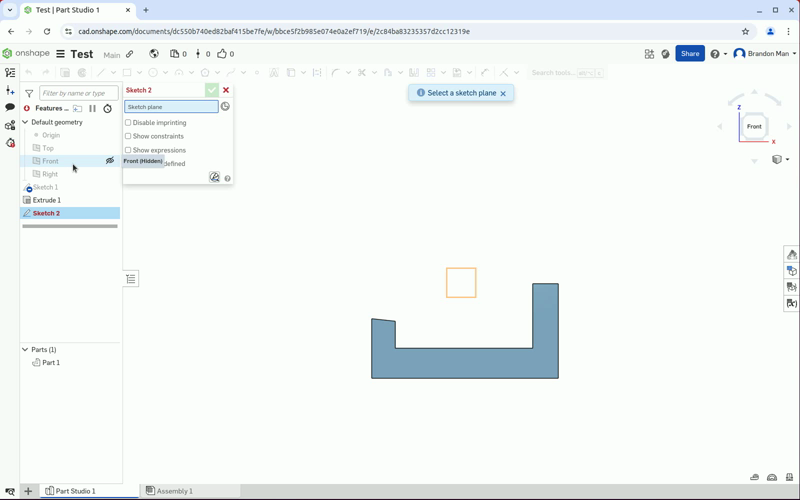
click(73, 163)
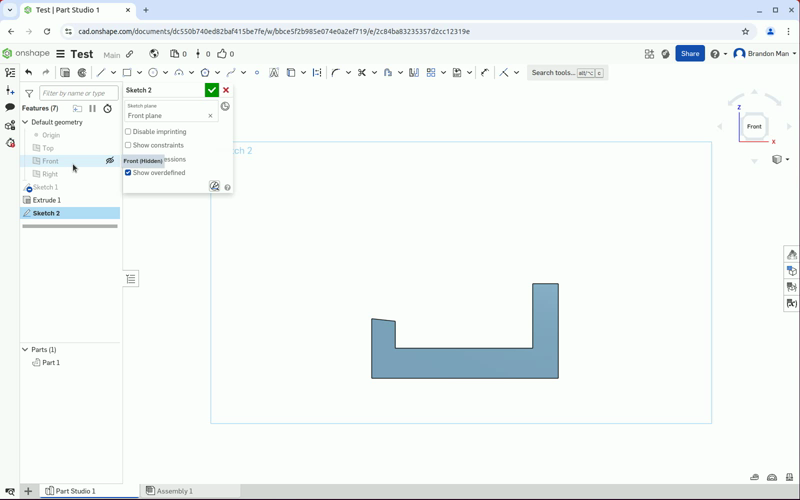
mouse_move(73, 352)
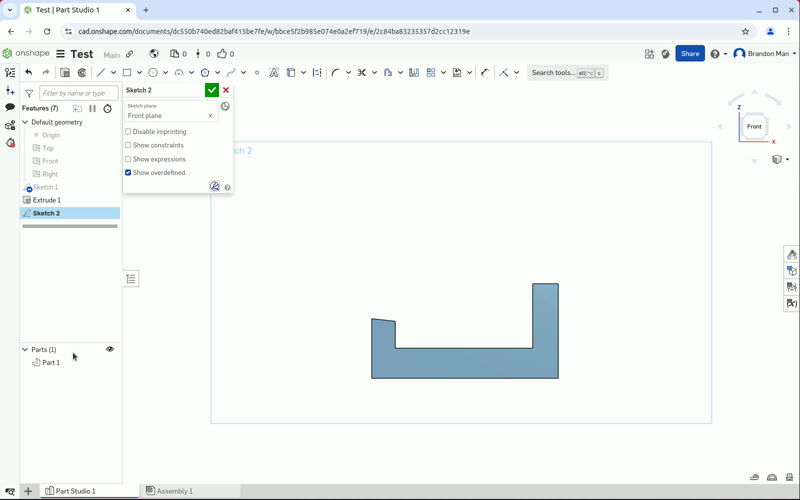
key(y)
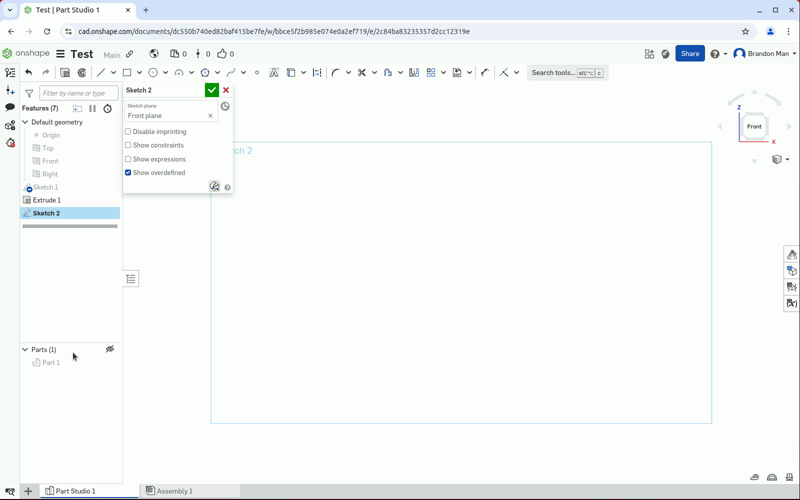
key(l)
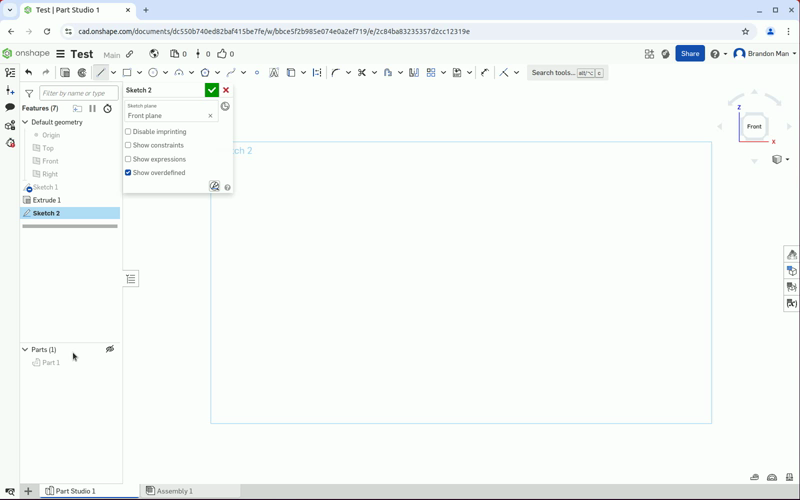
key_down(shift)
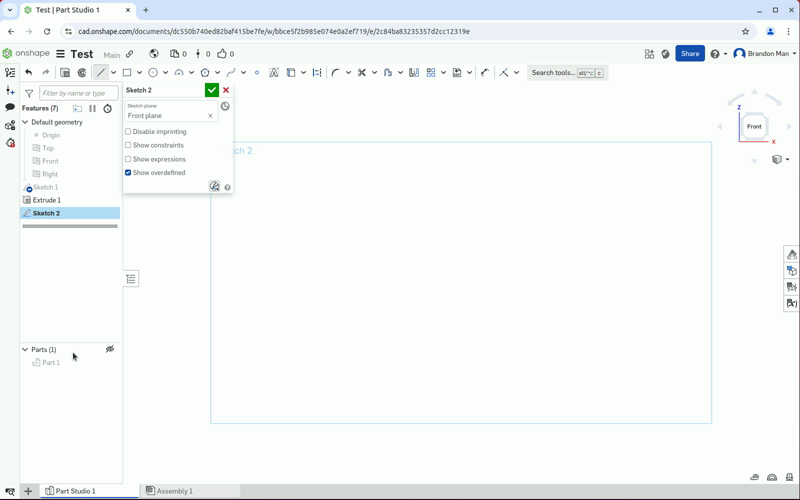
mouse_move(395, 347)
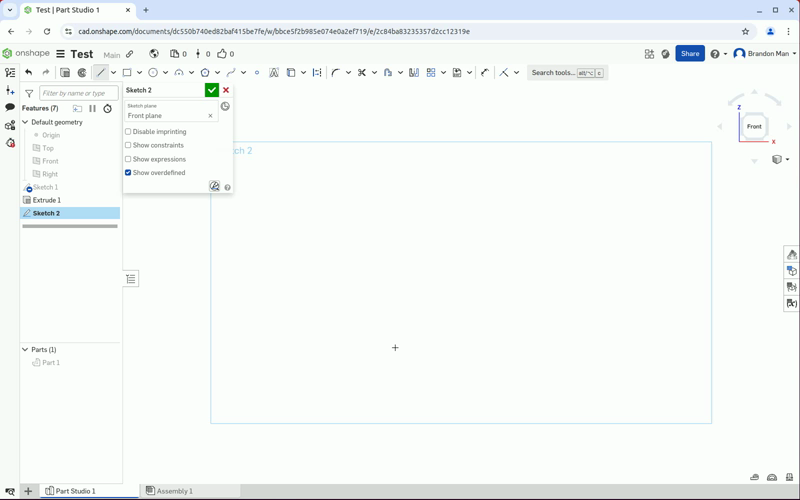
click(395, 347)
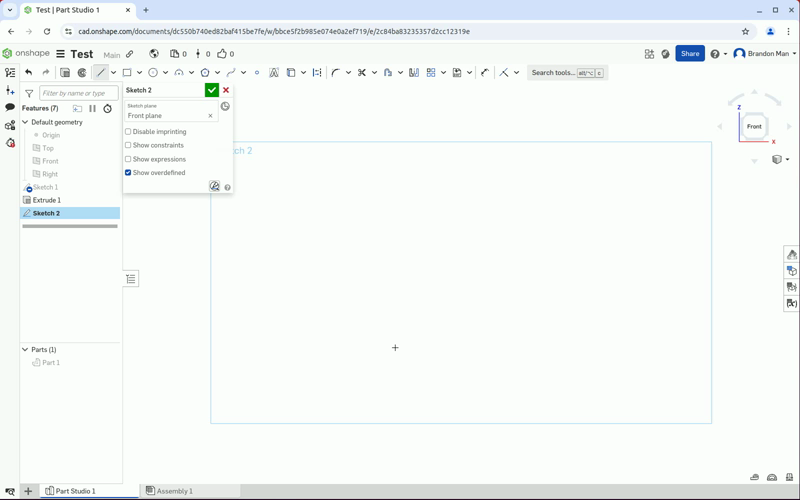
key_up(shift)
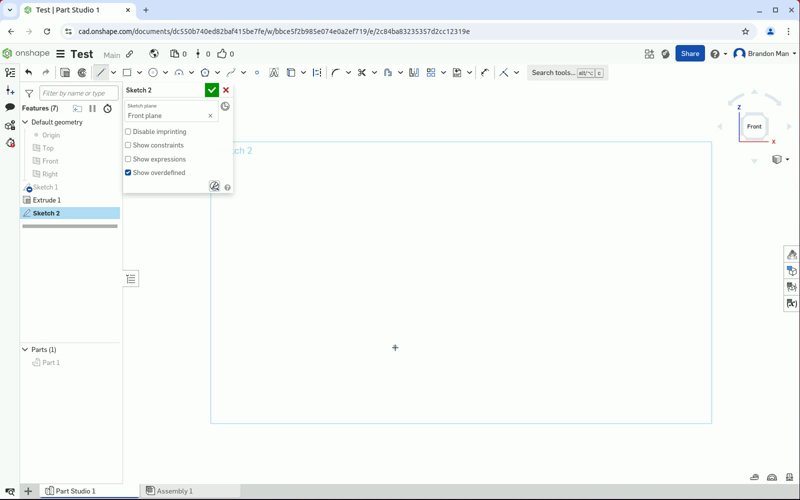
key_down(shift)
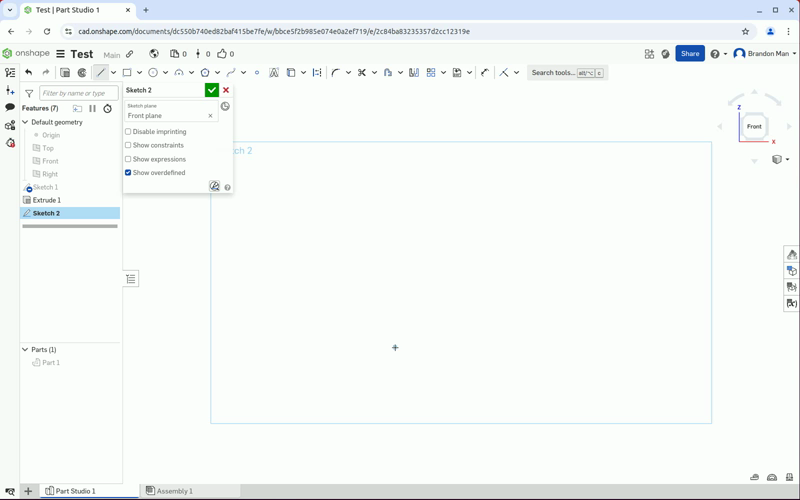
mouse_move(530, 347)
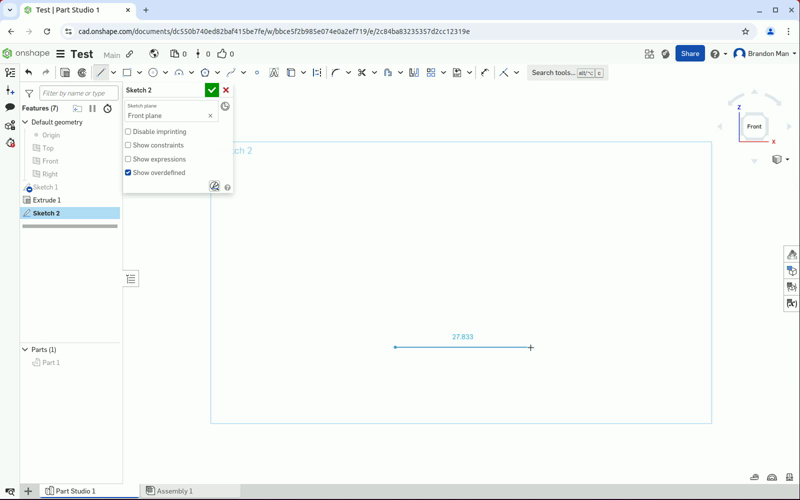
click(530, 347)
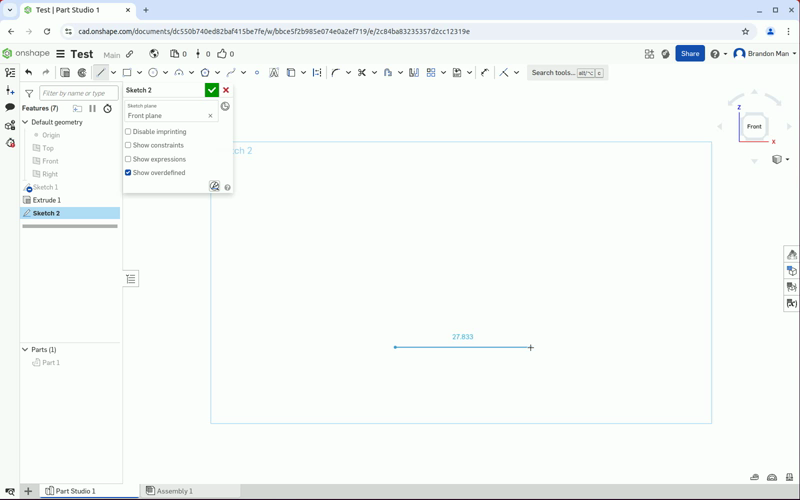
key_up(shift)
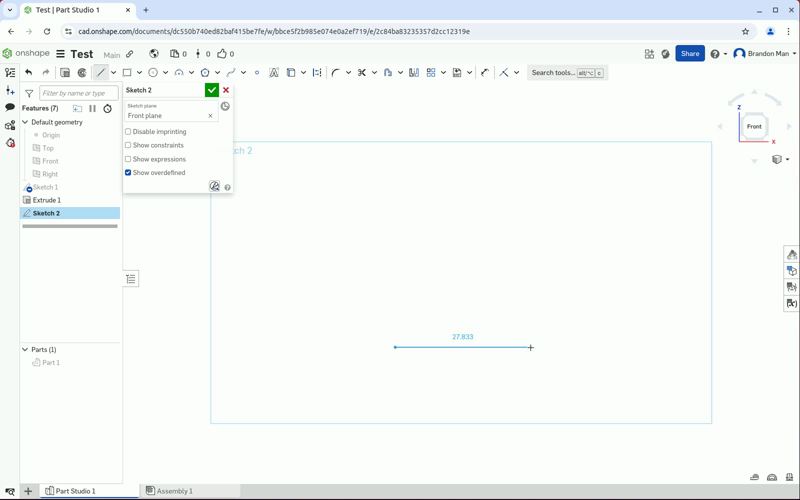
key_down(shift)
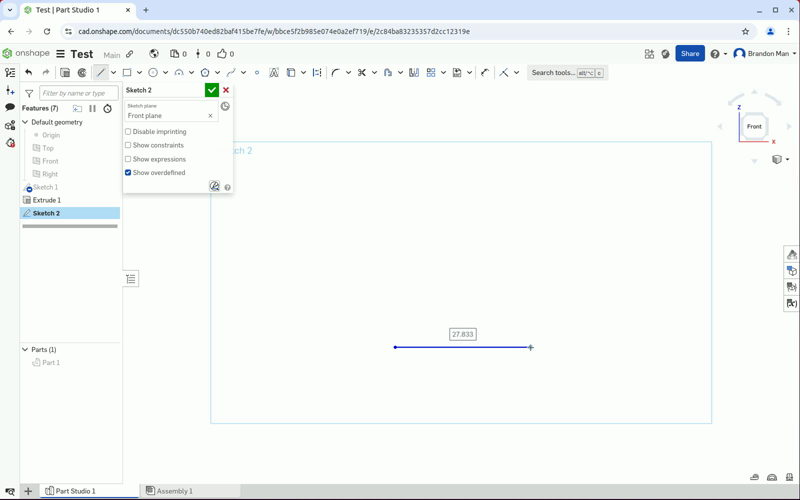
mouse_move(530, 283)
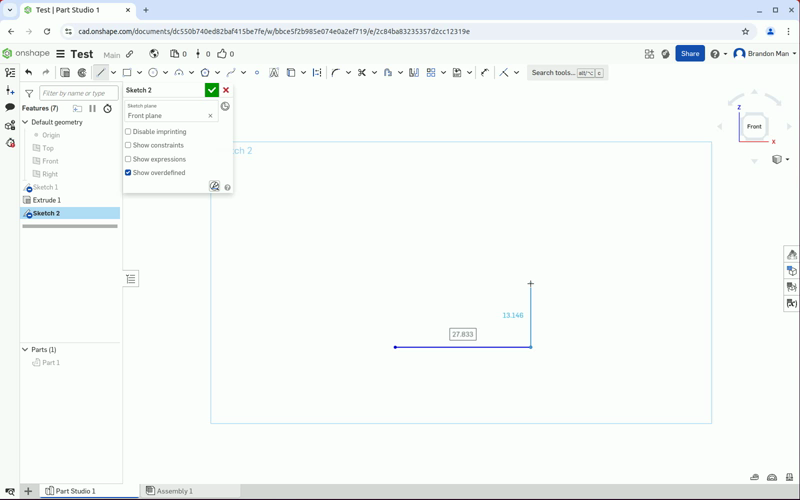
click(530, 283)
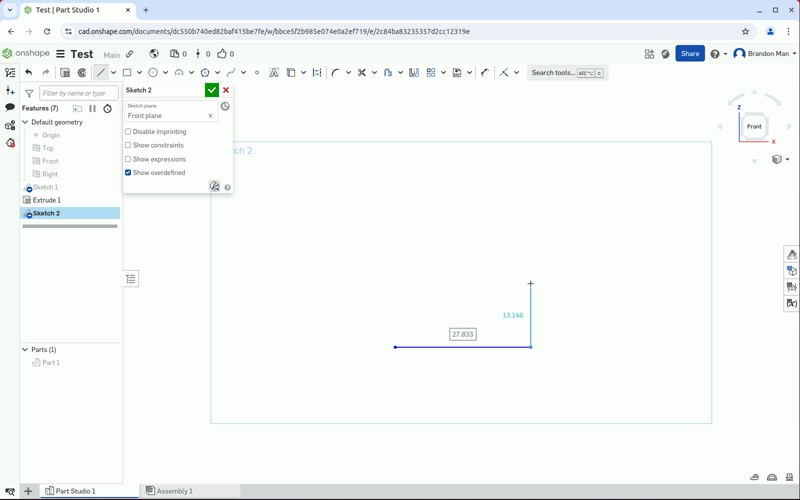
key_up(shift)
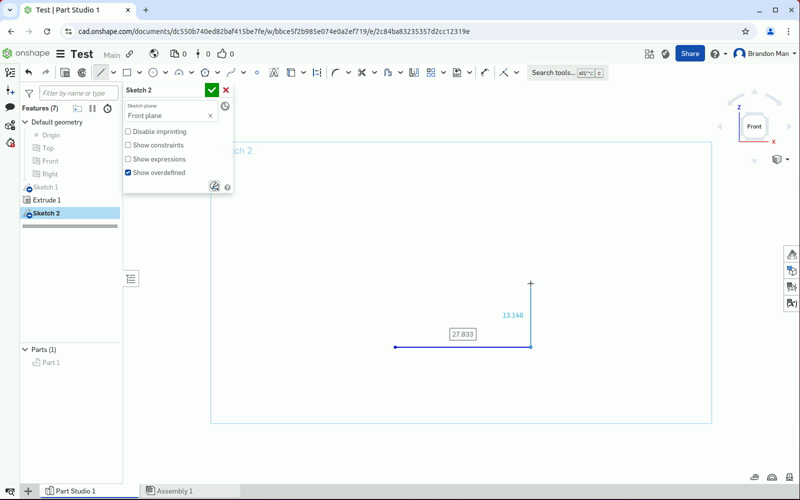
key_down(shift)
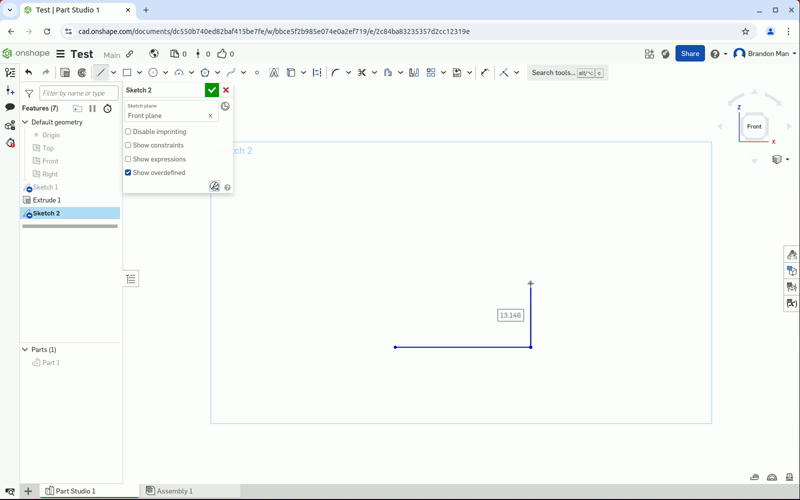
mouse_move(560, 283)
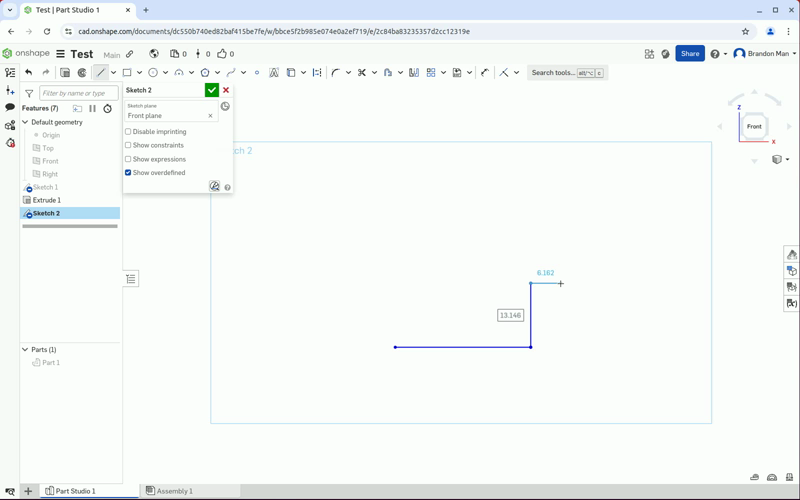
mouse_move(492, 283)
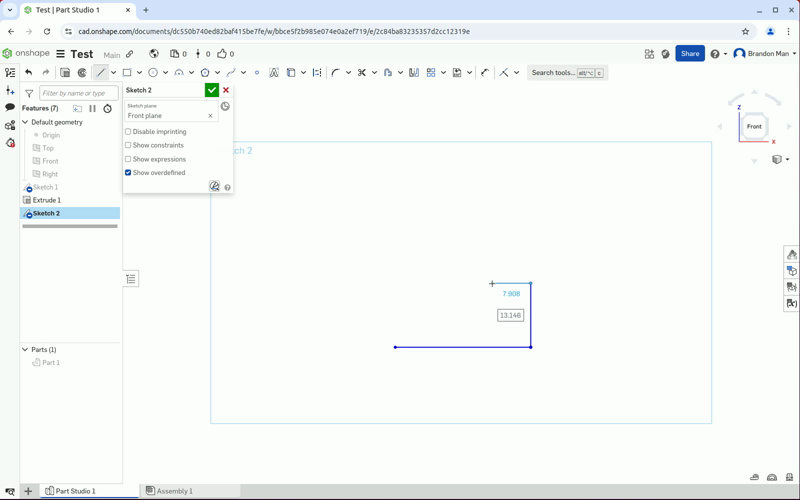
click(492, 283)
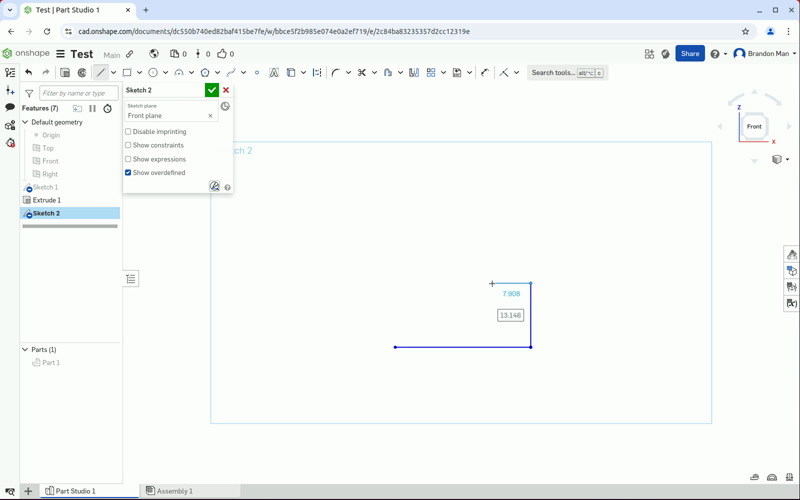
key_up(shift)
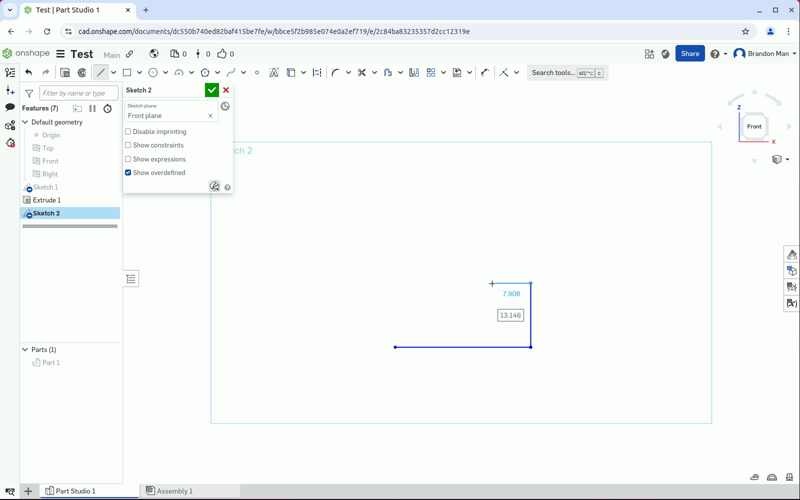
key_down(shift)
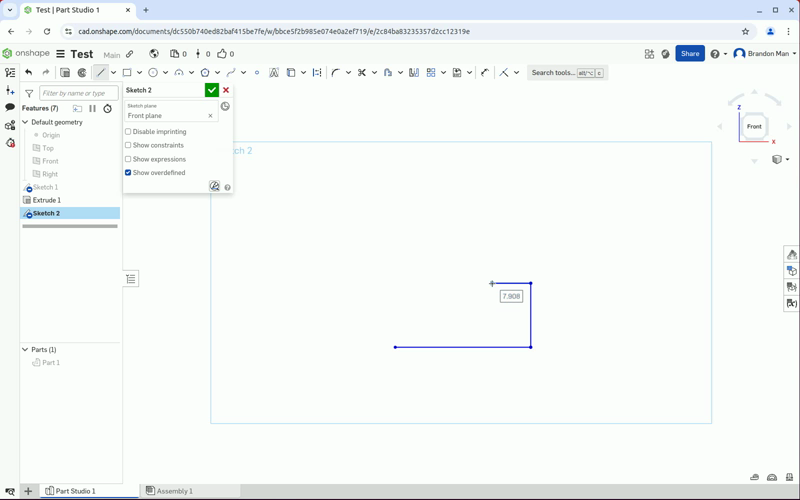
mouse_move(522, 283)
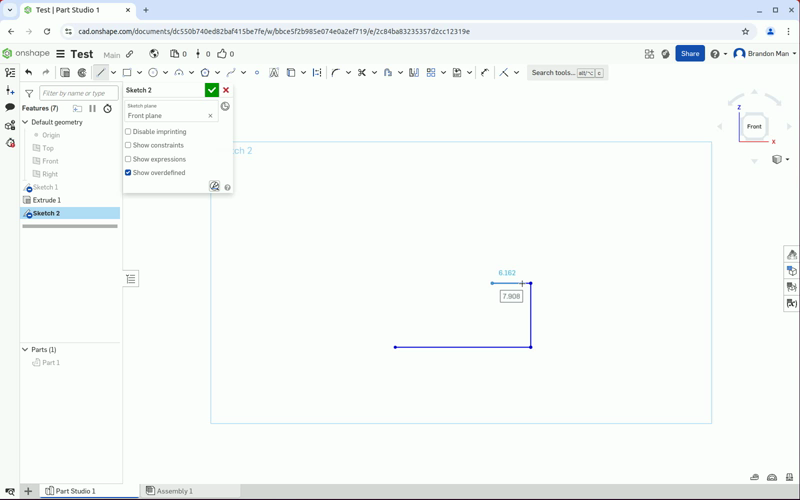
mouse_move(459, 283)
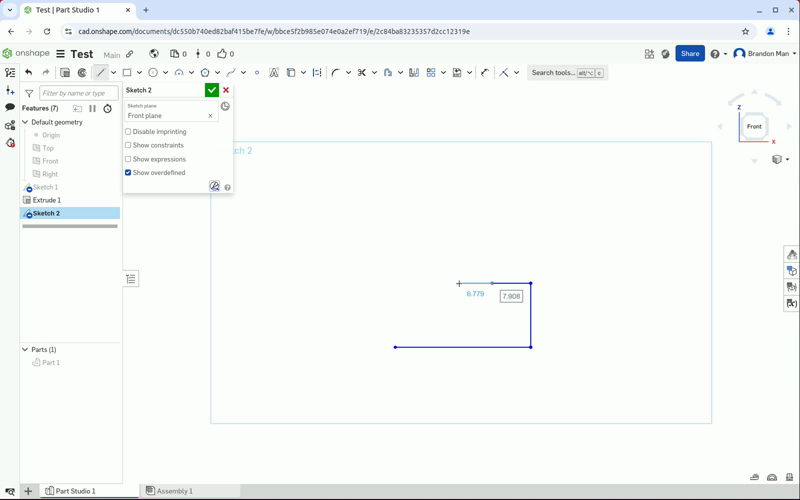
click(459, 283)
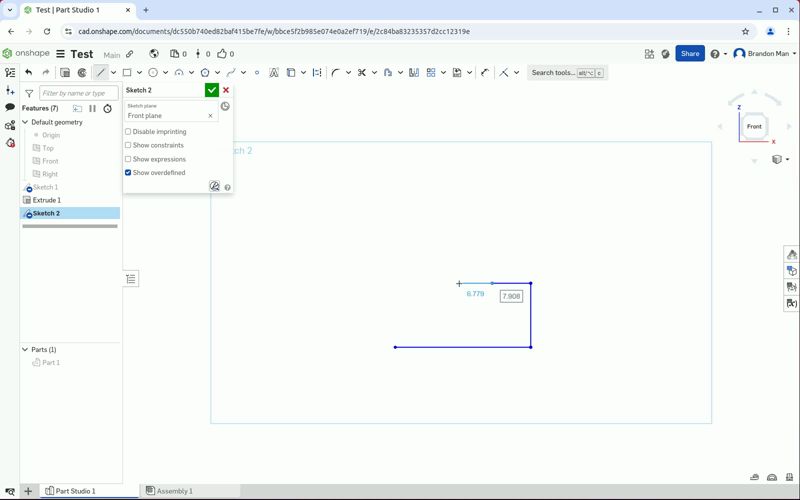
key_up(shift)
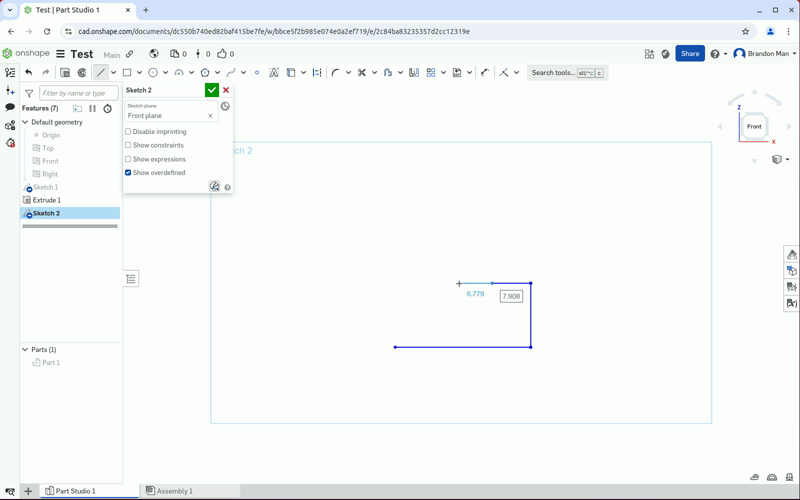
key_down(shift)
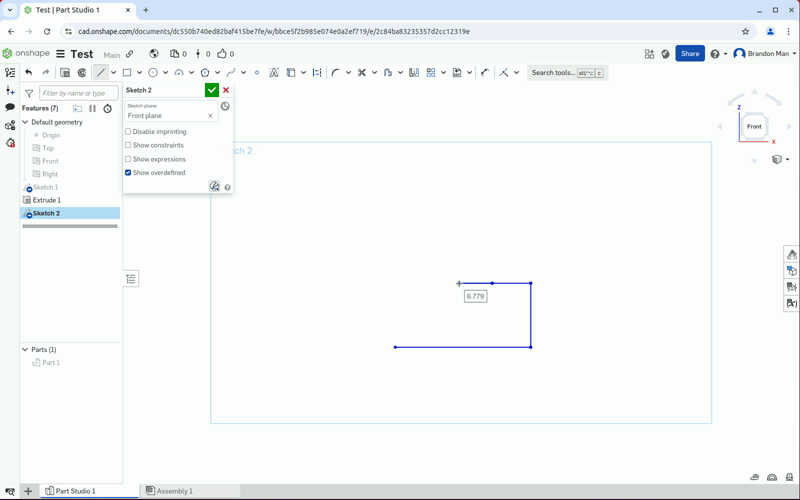
mouse_move(395, 320)
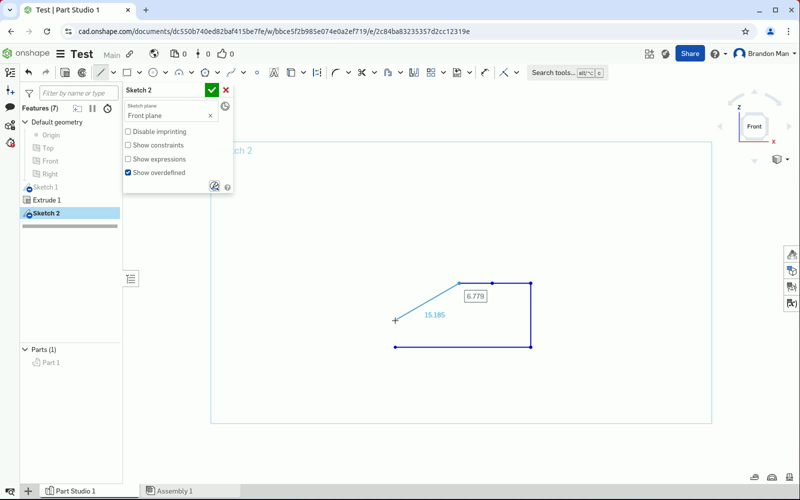
click(395, 320)
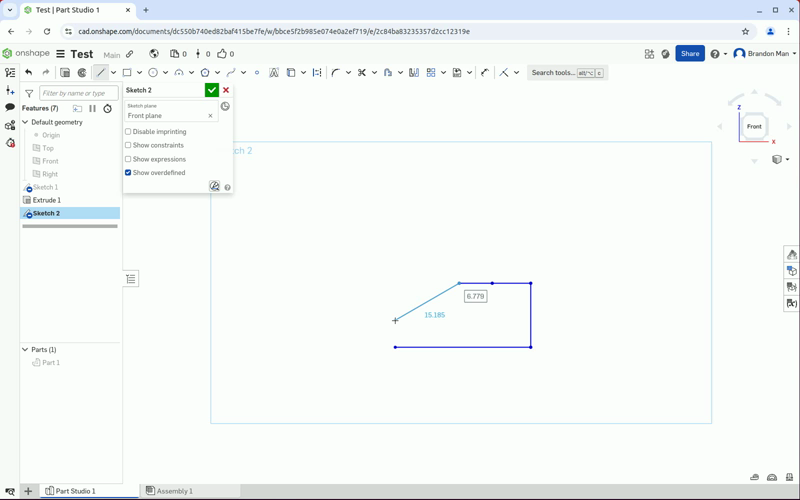
key_up(shift)
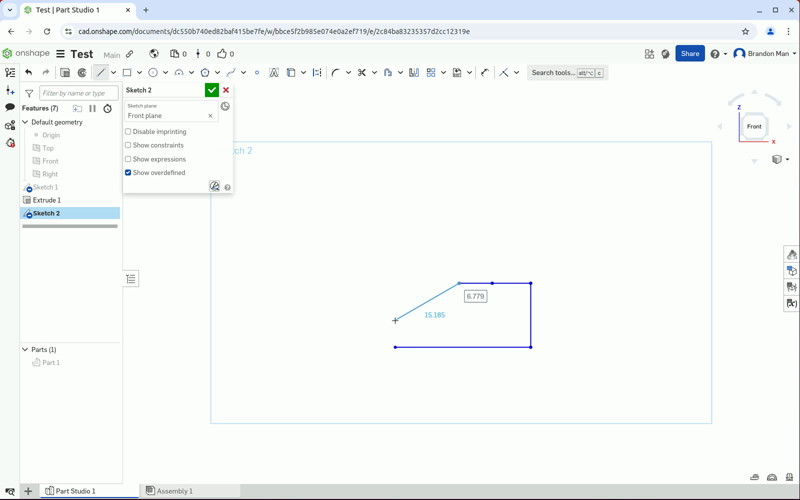
mouse_move(425, 320)
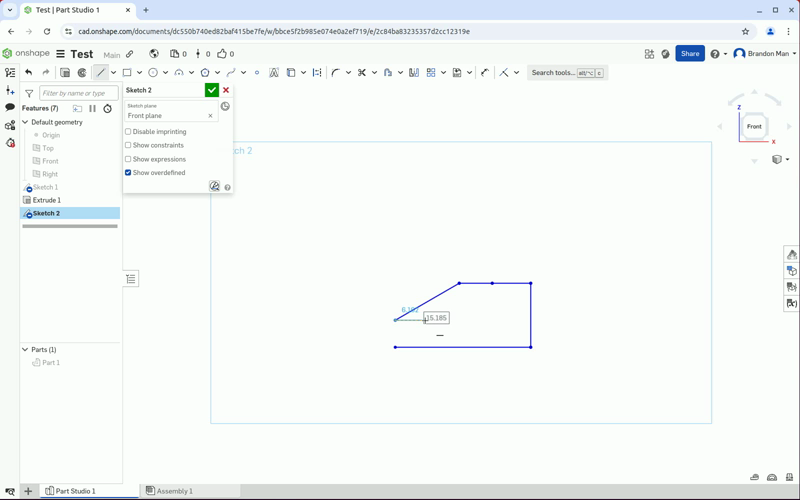
key_down(shift)
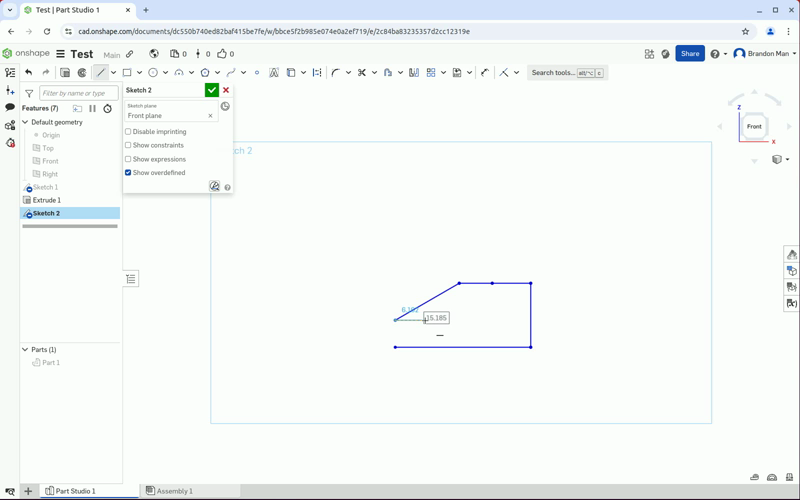
mouse_move(395, 347)
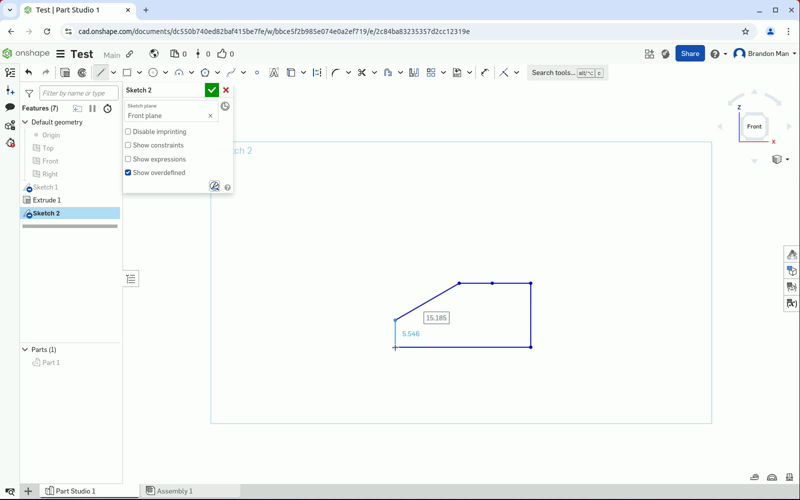
key_up(shift)
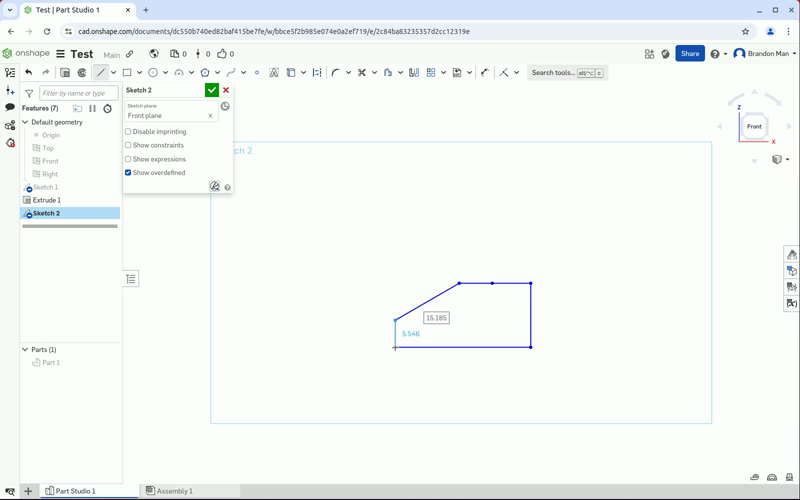
click(395, 347)
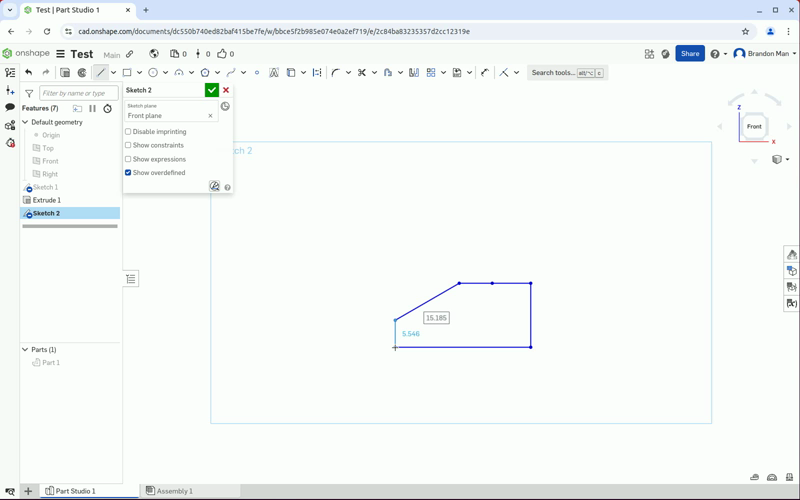
key(esc)
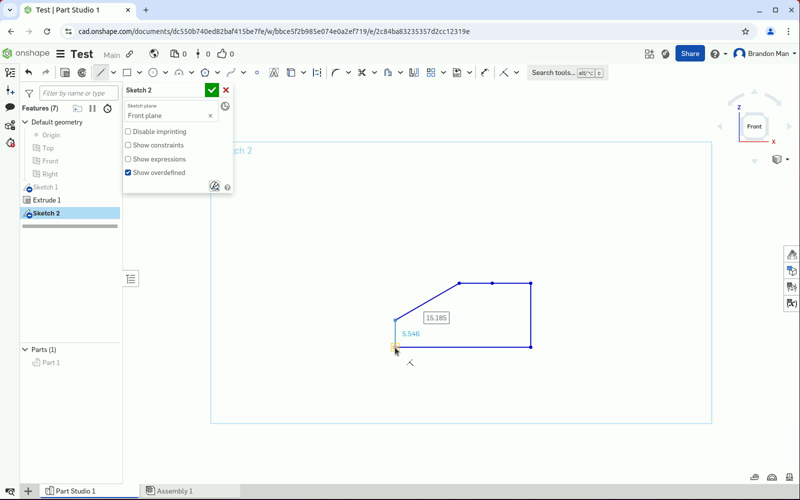
mouse_move(495, 310)
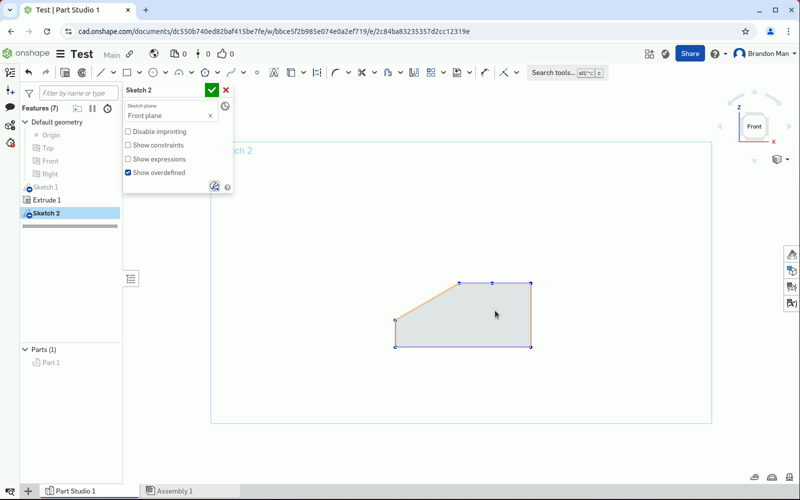
click(495, 310)
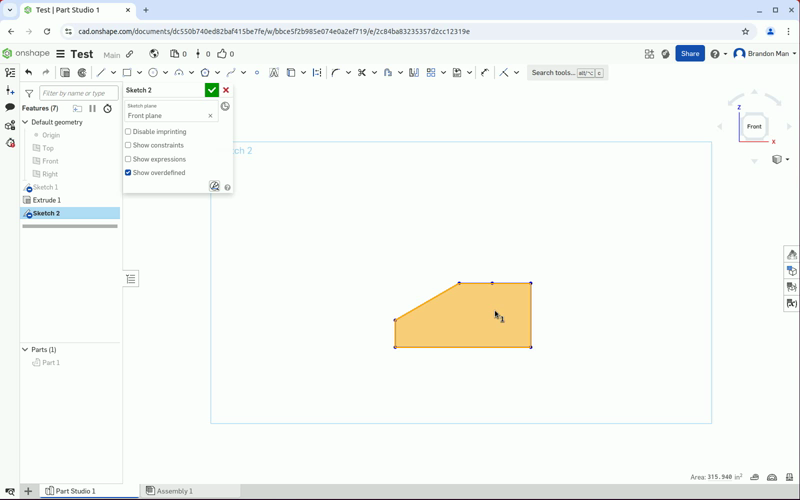
mouse_move(73, 352)
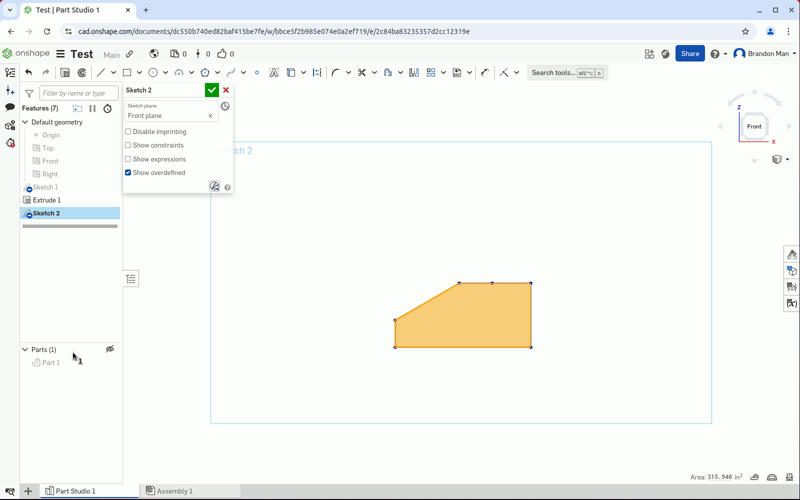
key(shift+y)
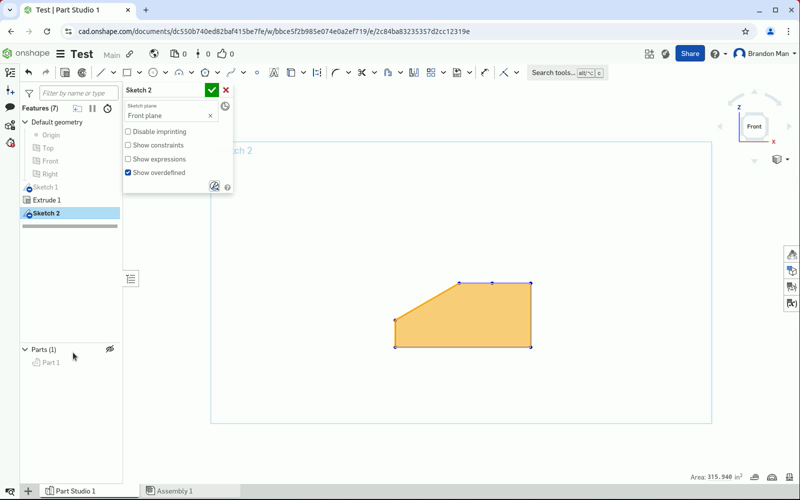
key(shift+e)
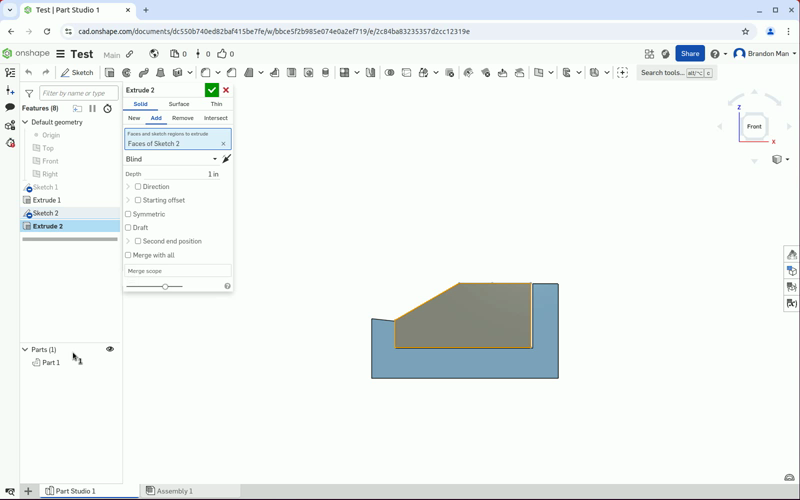
mouse_move(143, 106)
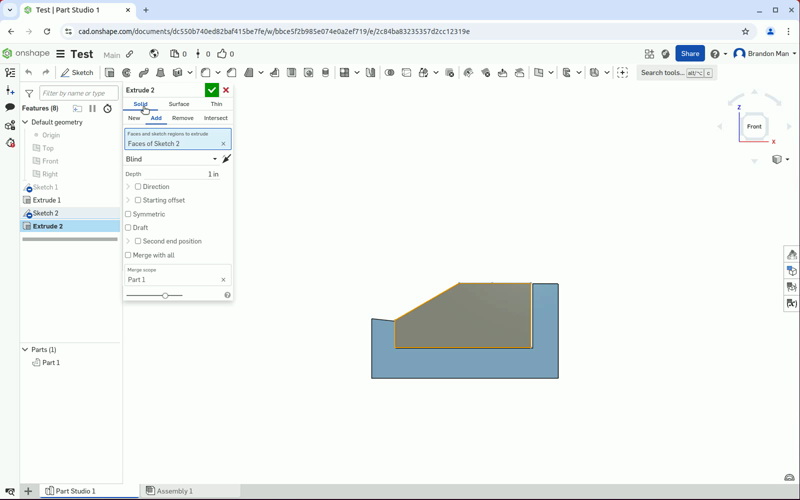
click(143, 106)
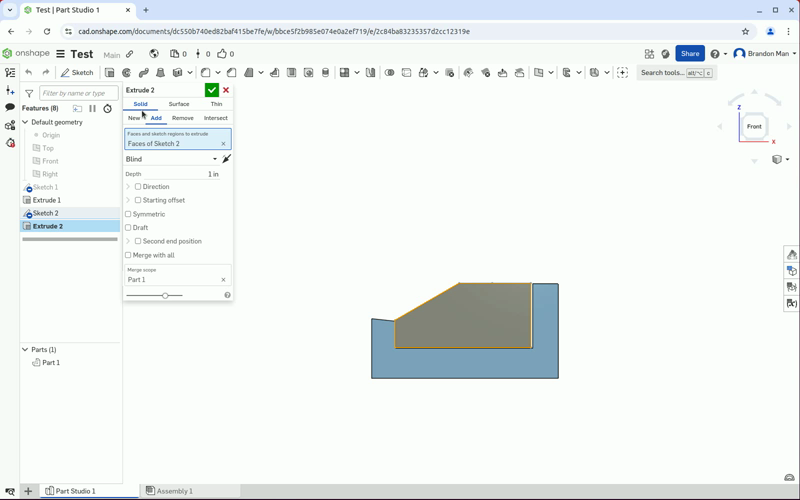
mouse_move(137, 120)
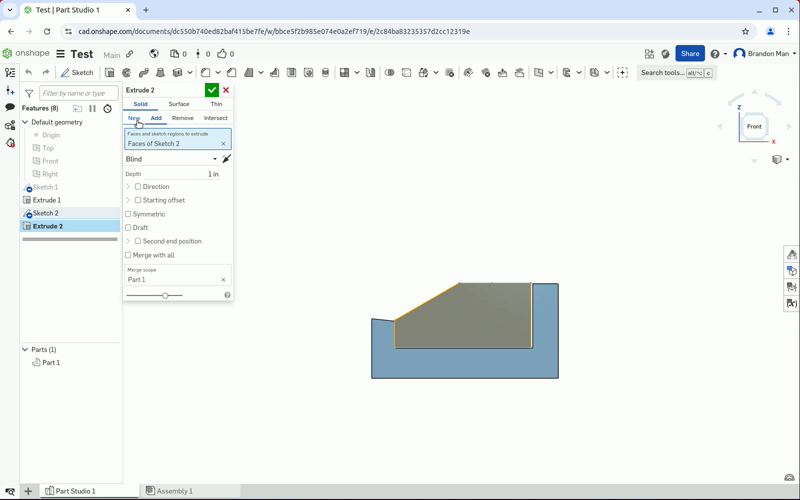
click(137, 120)
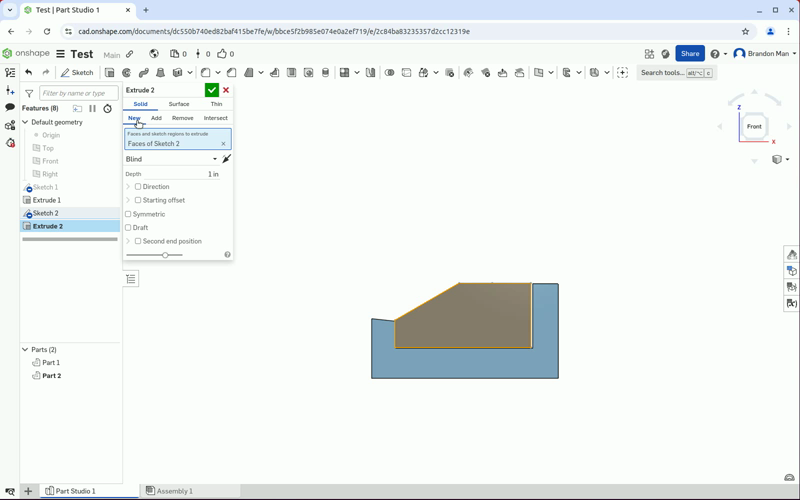
key(tab, 4)
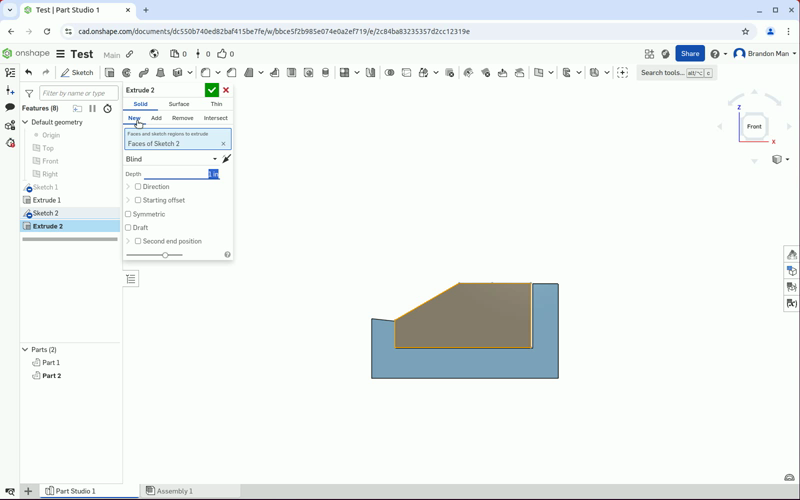
text(28.886)
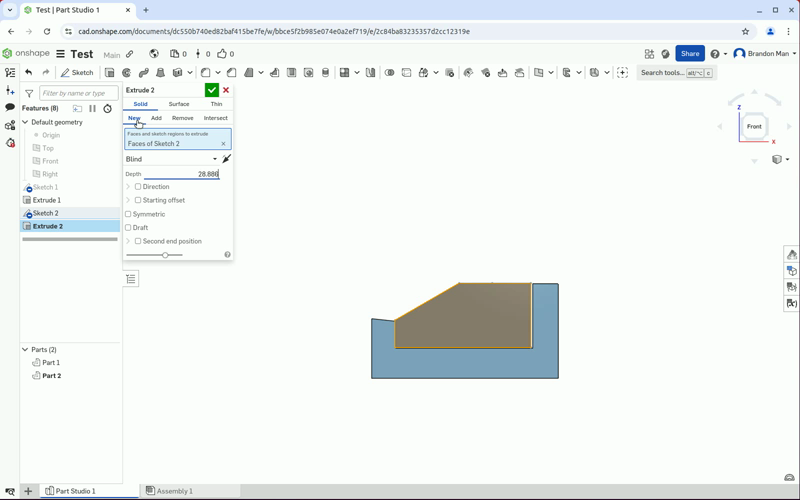
key(tab, 3)
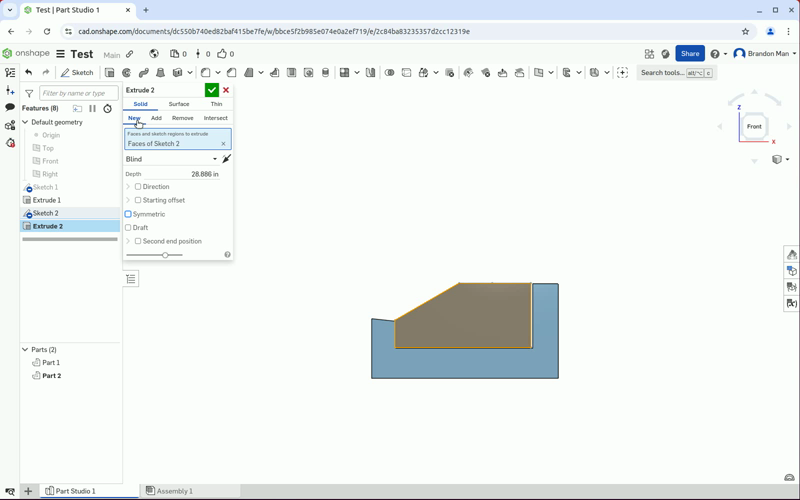
key(space)
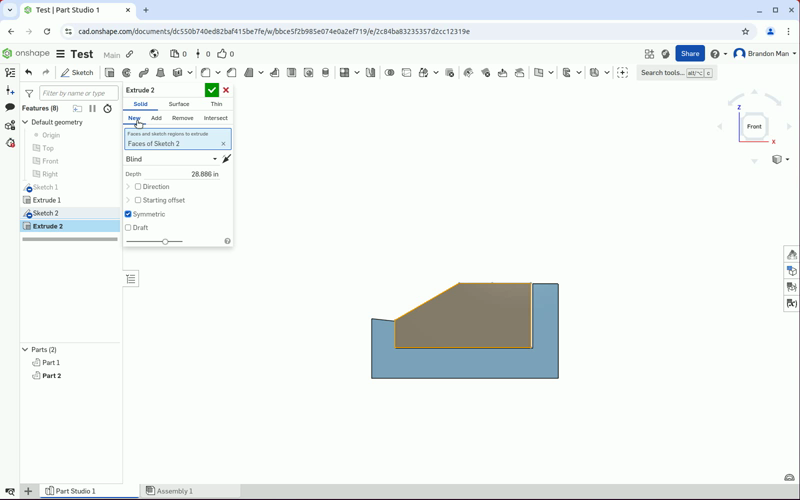
key(enter)
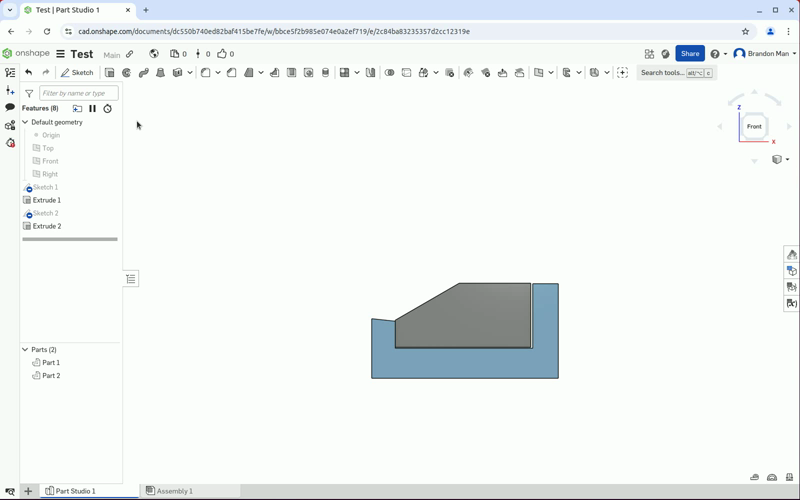
key(shift+h)
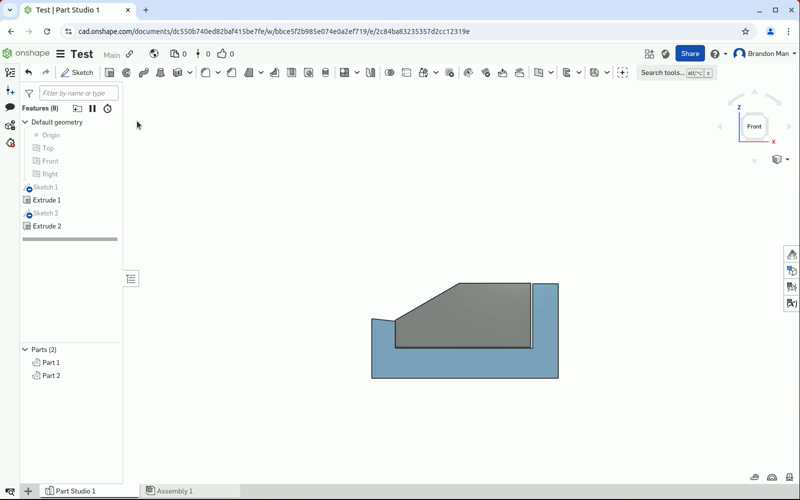
key(shift+h)
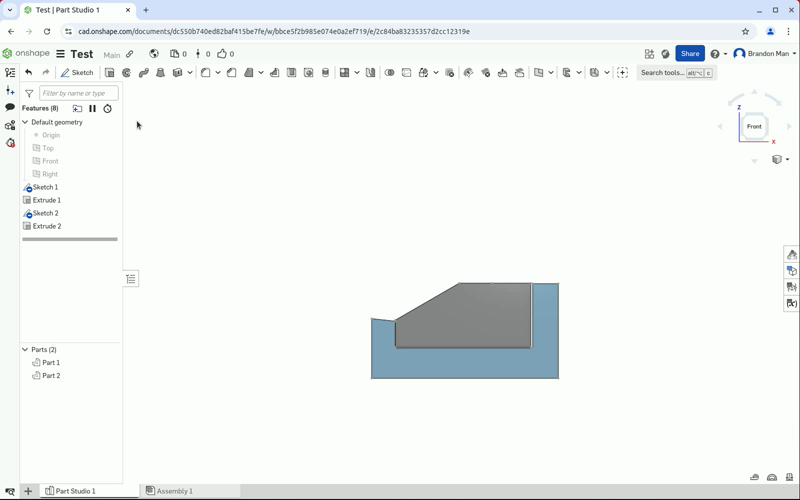
key(shift+7)
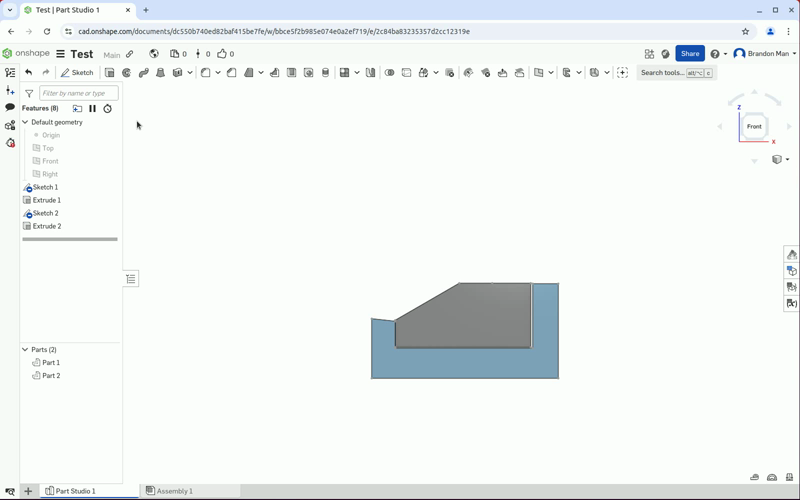
key(left, 2)
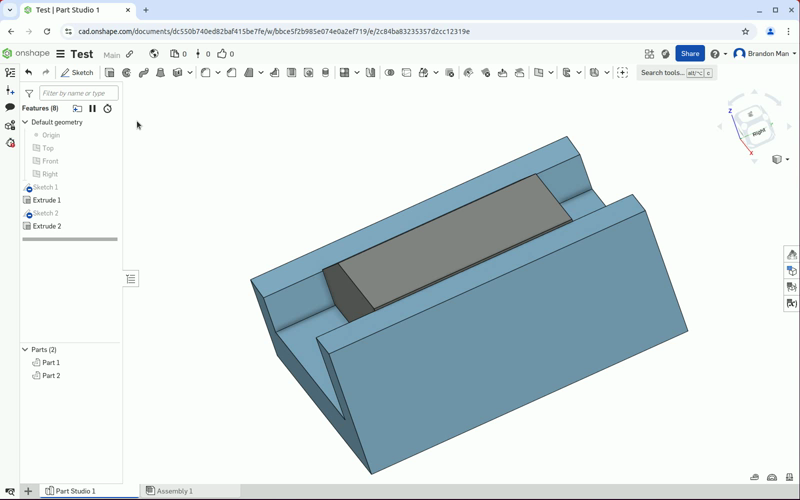
key(down, 2)
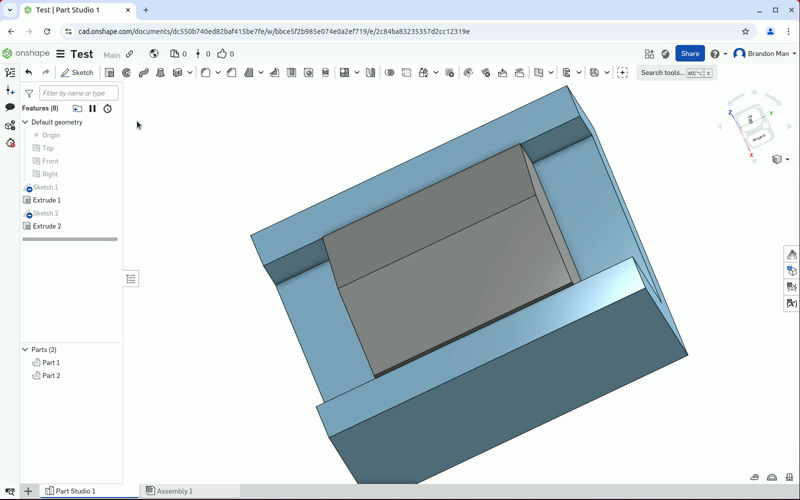
key(up, 2)
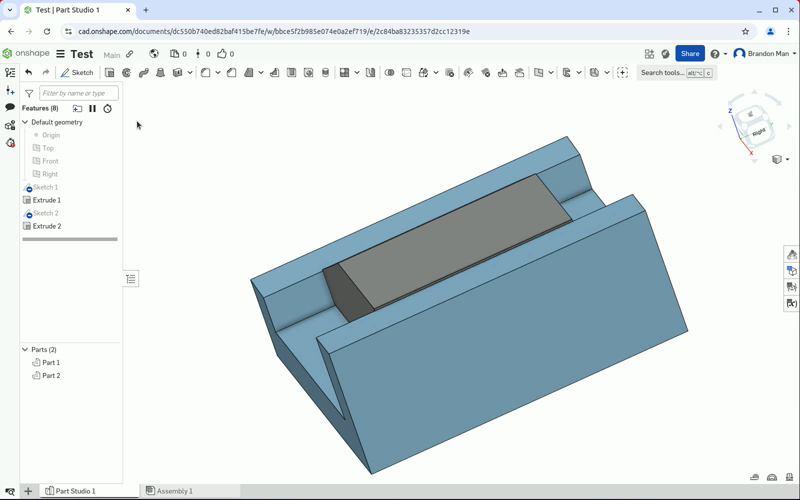
key(right, 2)
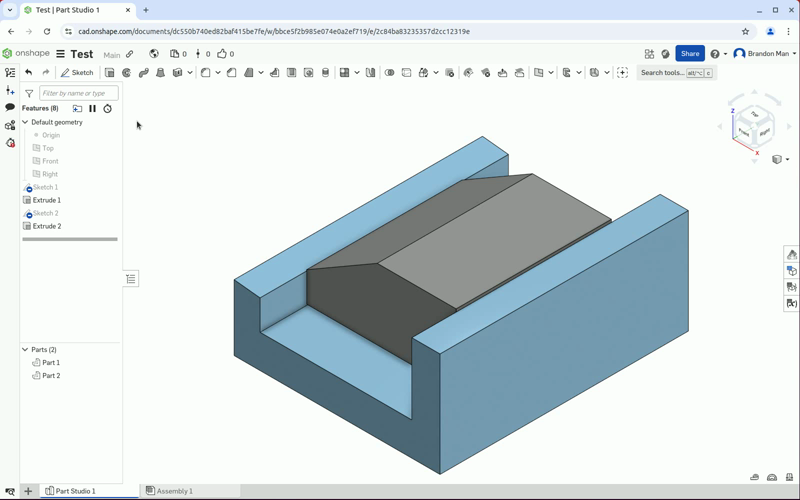
mouse_move(73, 189)
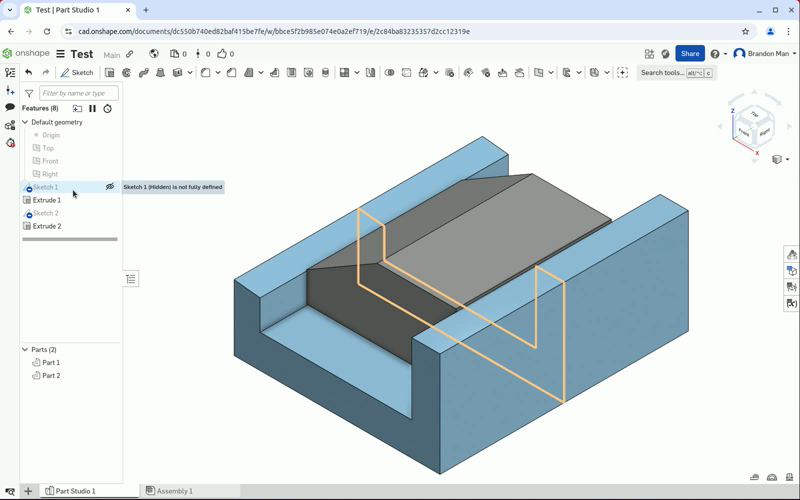
click(73, 189)